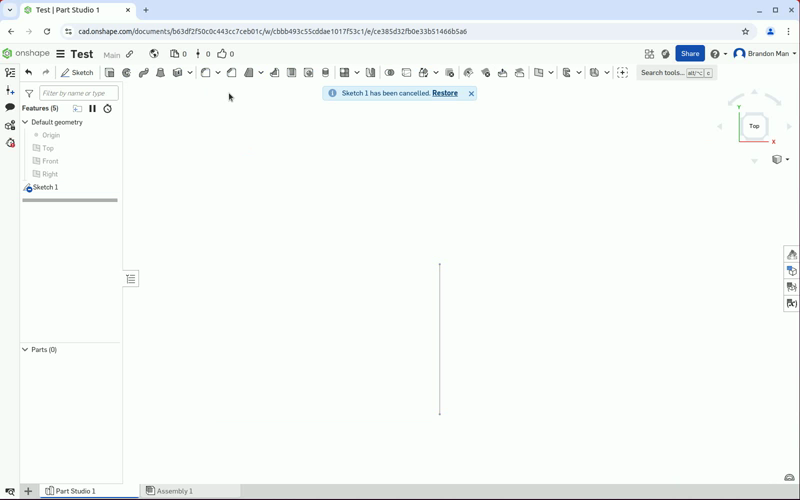
key(shift+h)
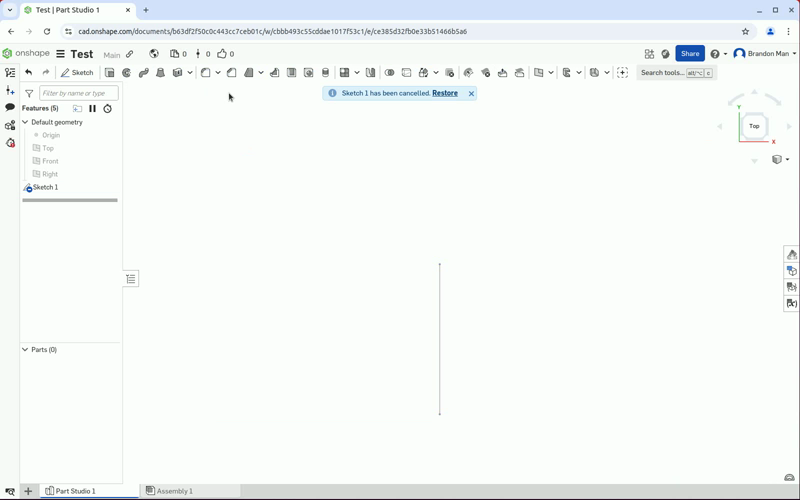
key(shift+s)
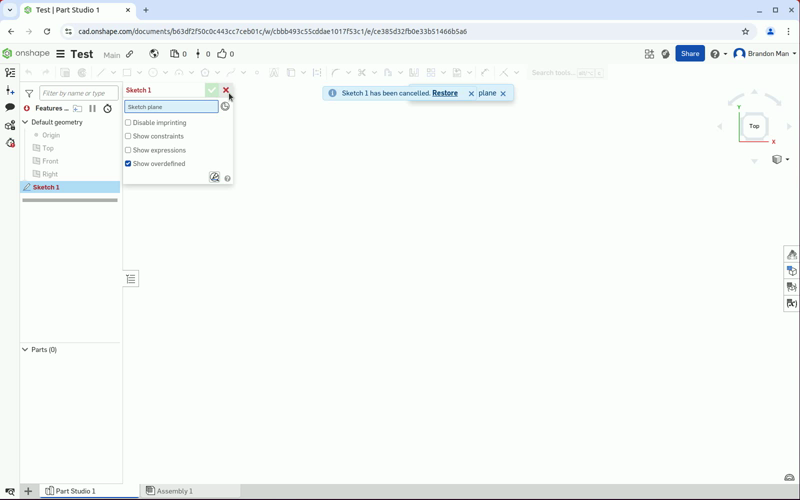
mouse_move(73, 150)
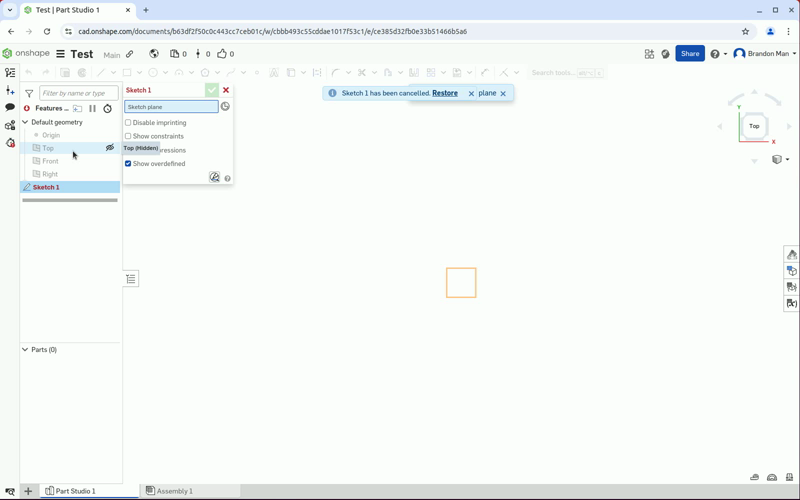
click(73, 150)
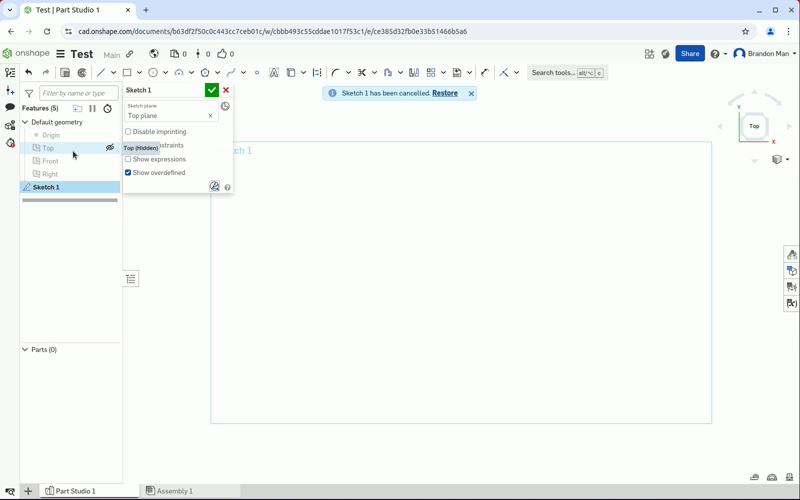
mouse_move(73, 352)
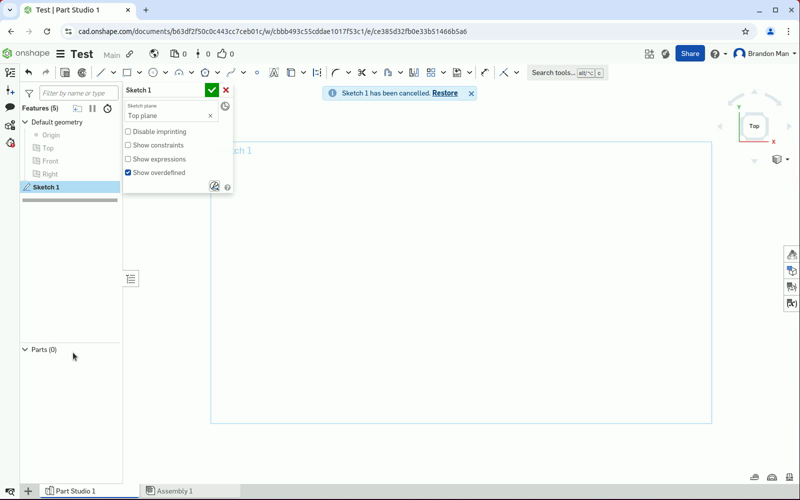
key(y)
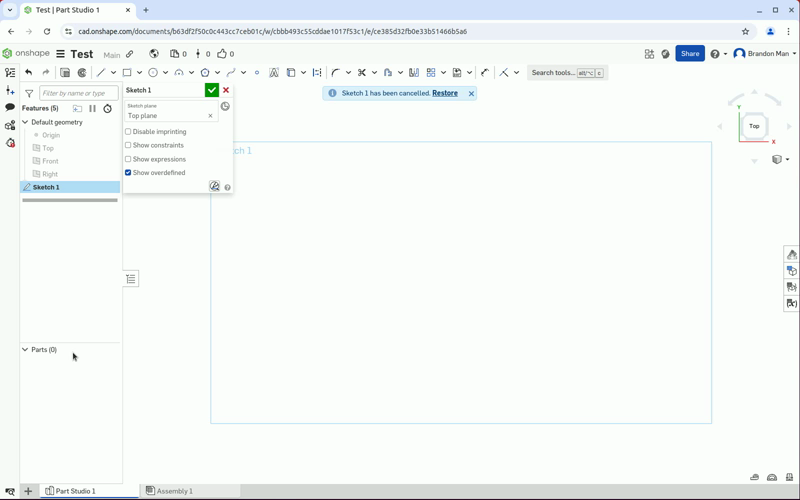
key(l)
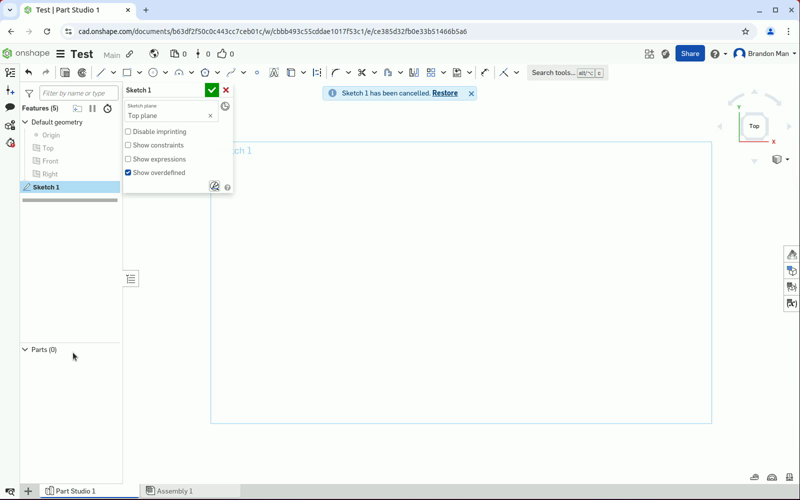
key_down(shift)
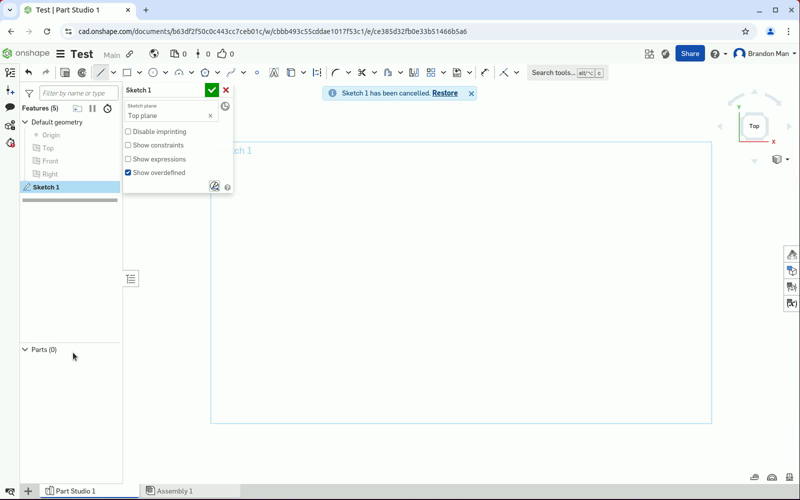
mouse_move(348, 395)
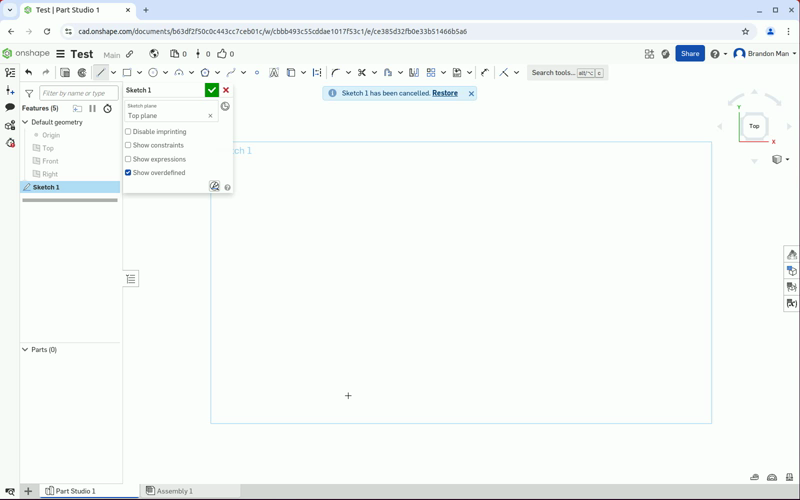
click(348, 395)
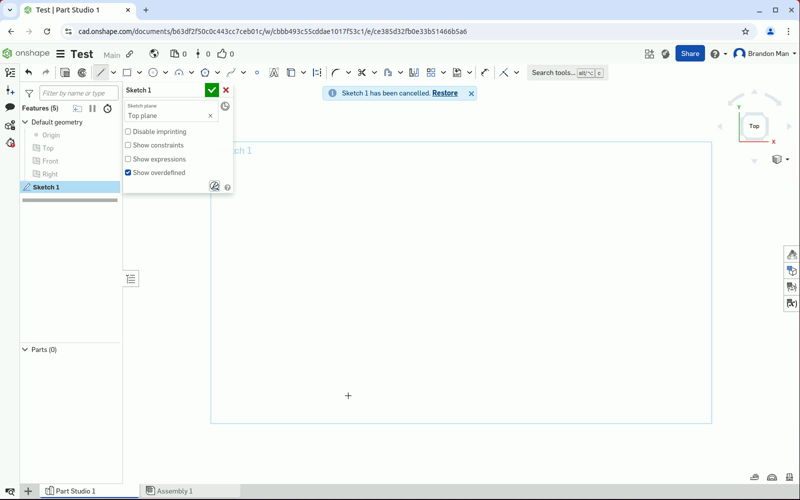
key_up(shift)
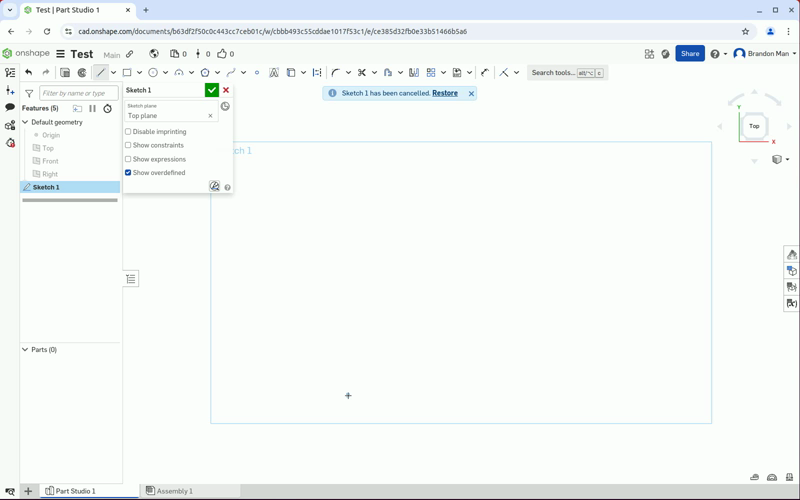
key_down(shift)
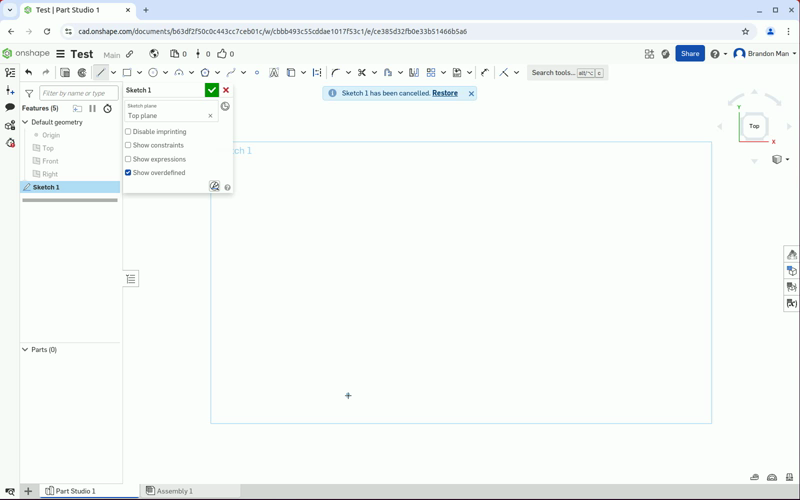
mouse_move(572, 395)
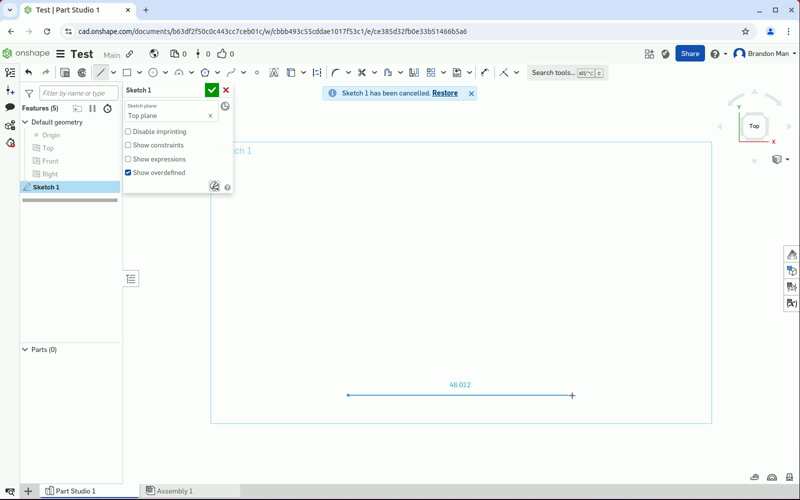
click(572, 395)
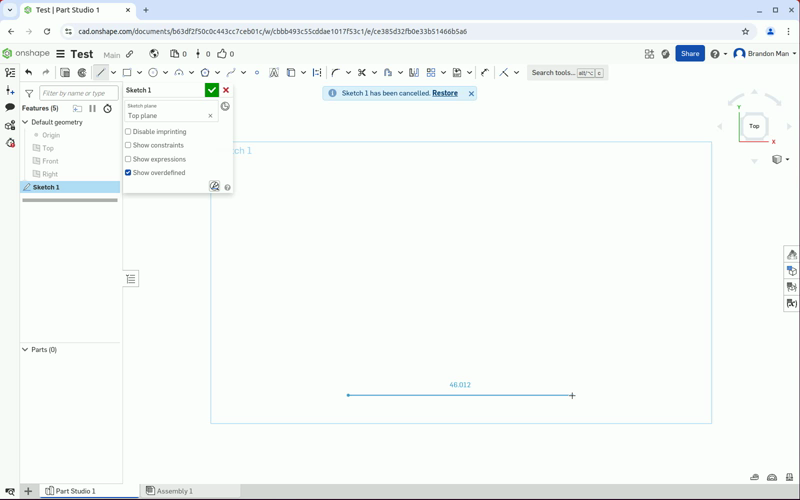
key_up(shift)
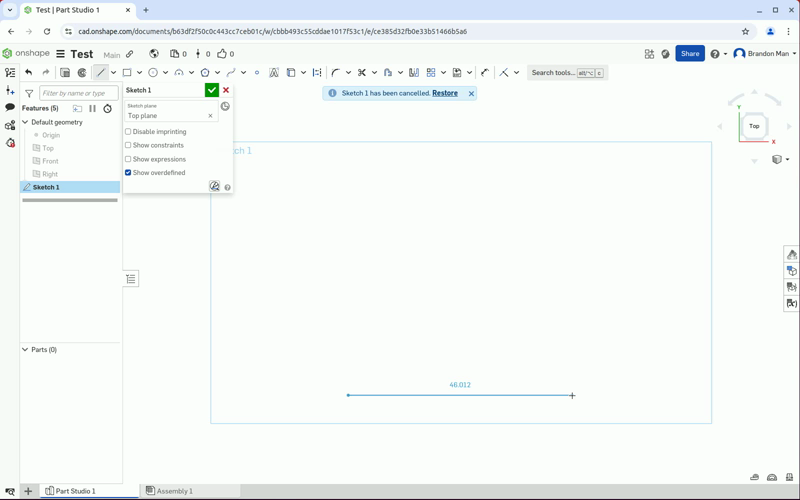
key_down(shift)
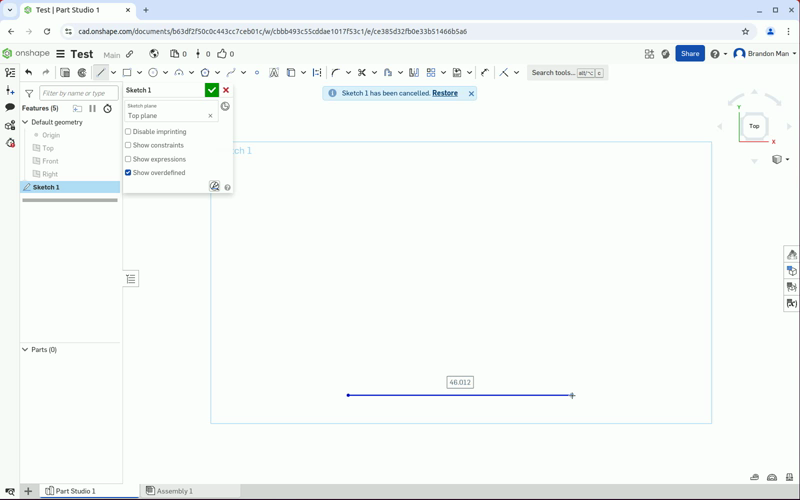
mouse_move(572, 171)
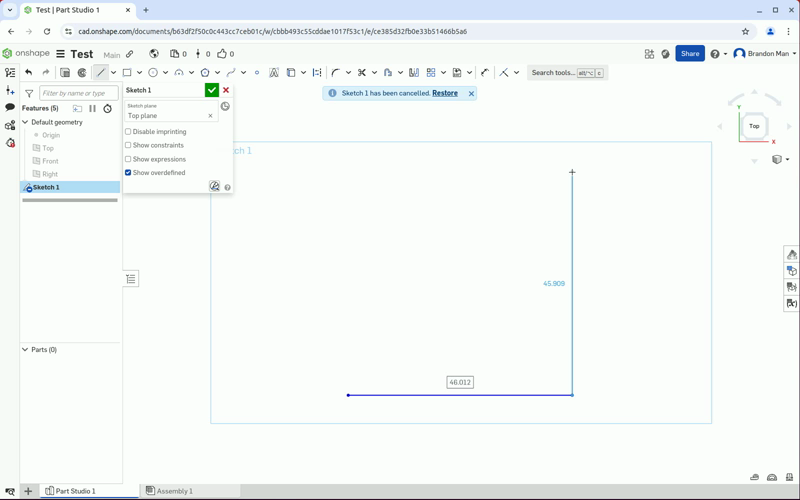
click(572, 171)
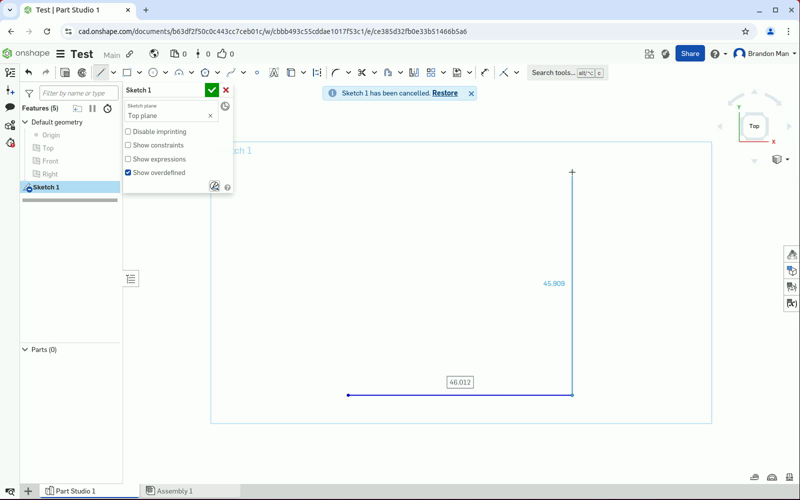
key_up(shift)
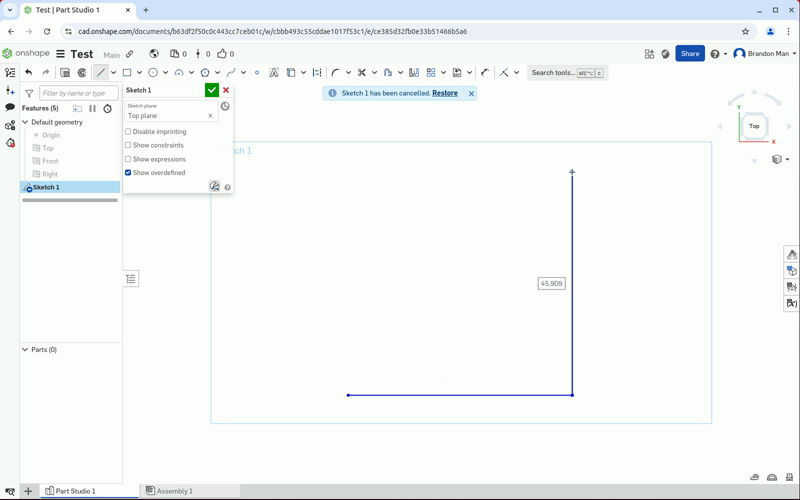
key_down(shift)
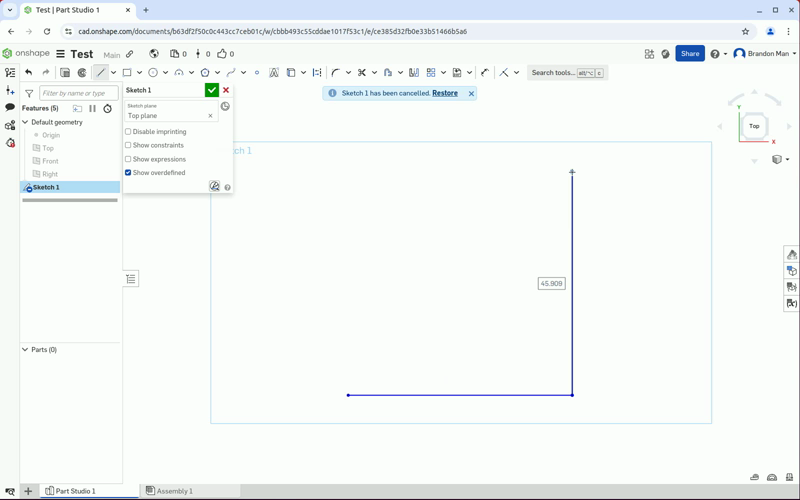
mouse_move(348, 171)
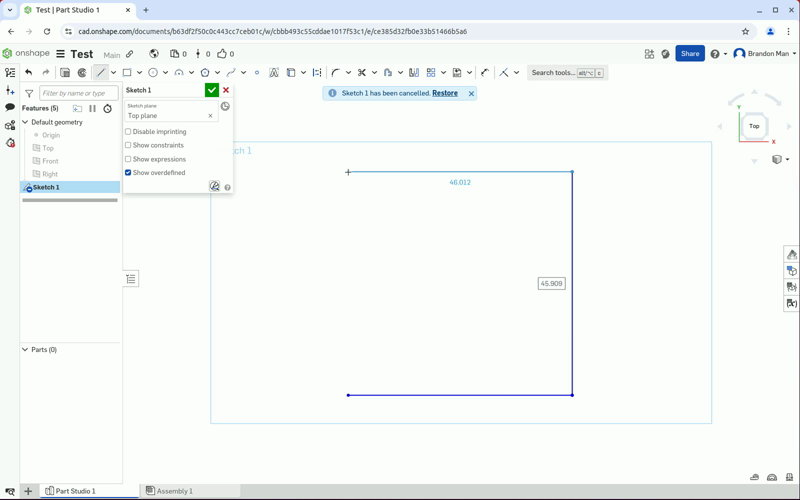
click(348, 171)
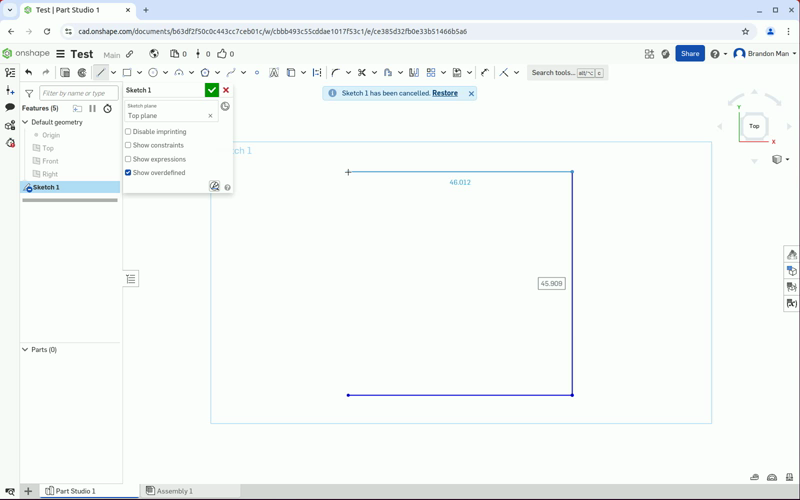
key_up(shift)
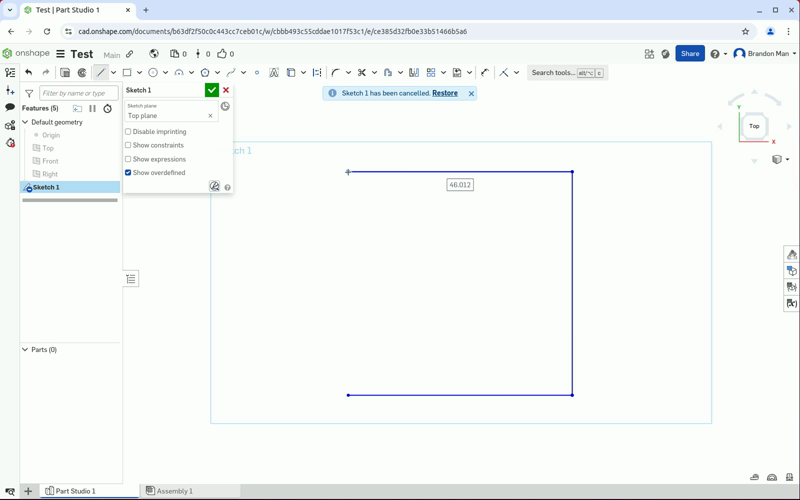
key_down(shift)
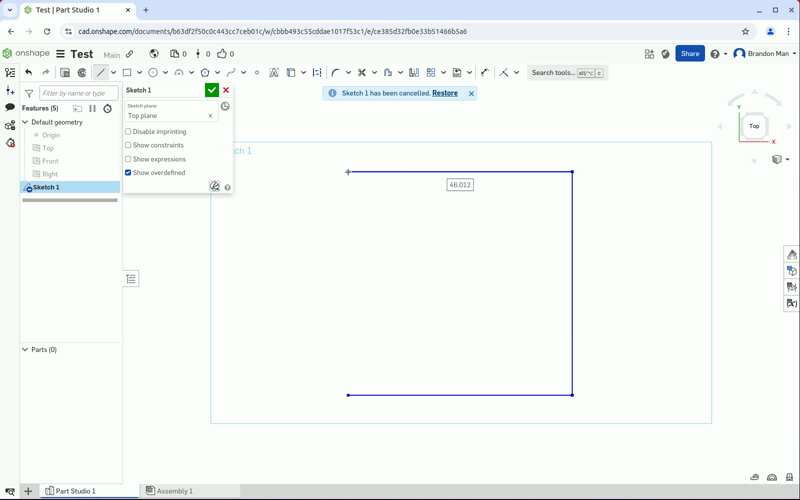
mouse_move(348, 395)
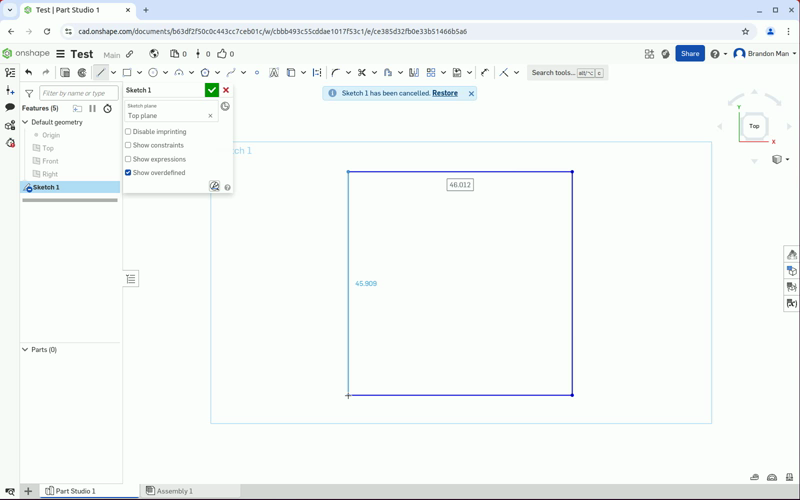
key_up(shift)
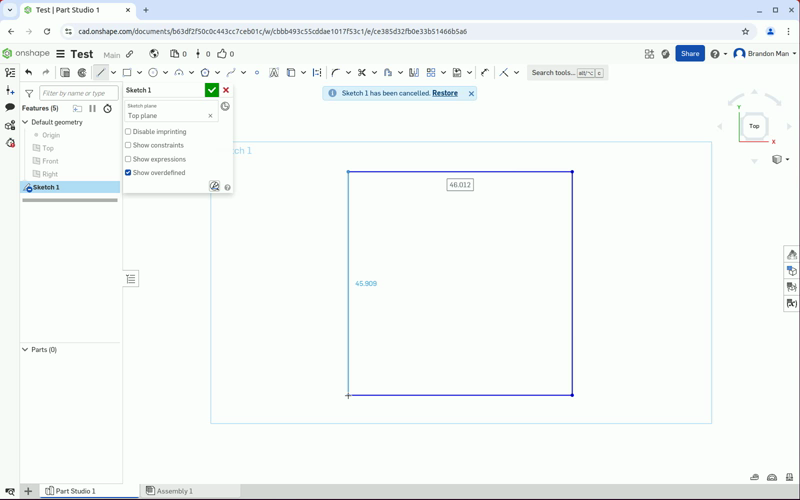
click(348, 395)
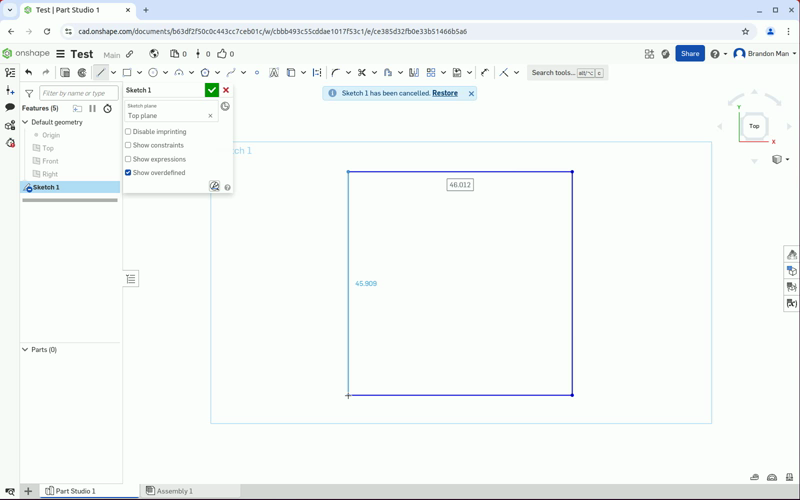
key(esc)
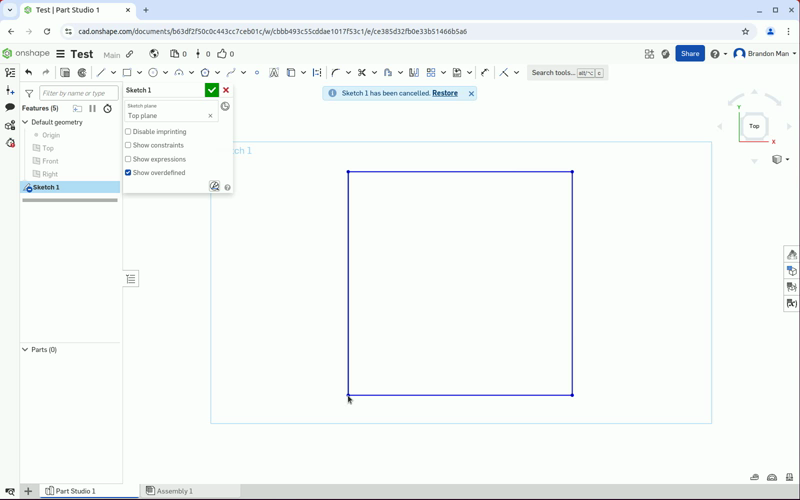
mouse_move(524, 317)
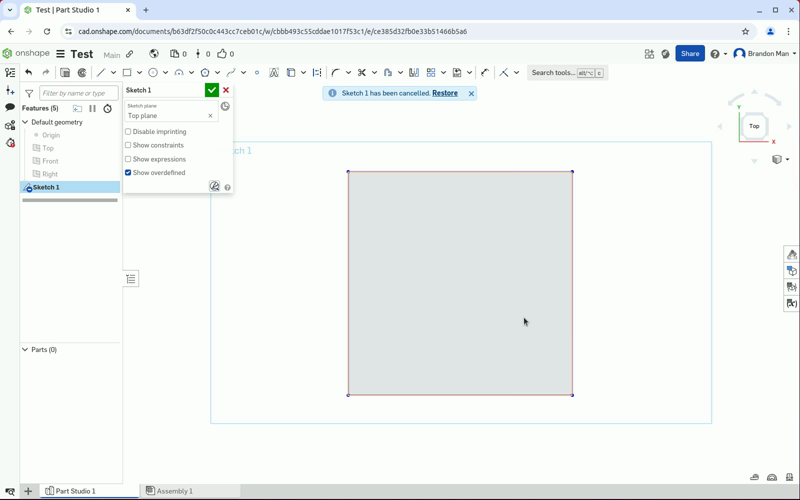
click(524, 317)
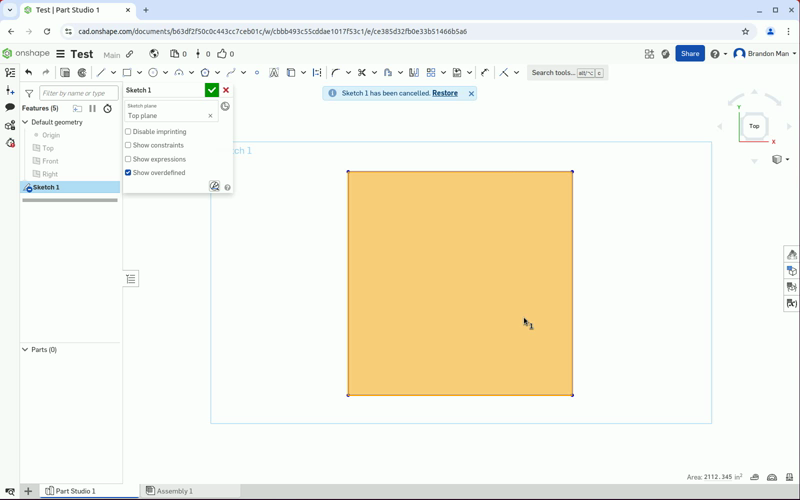
mouse_move(73, 352)
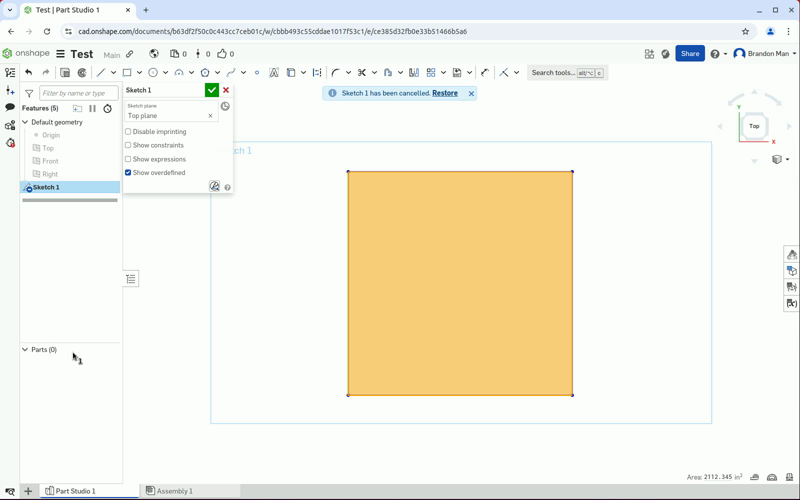
key(shift+y)
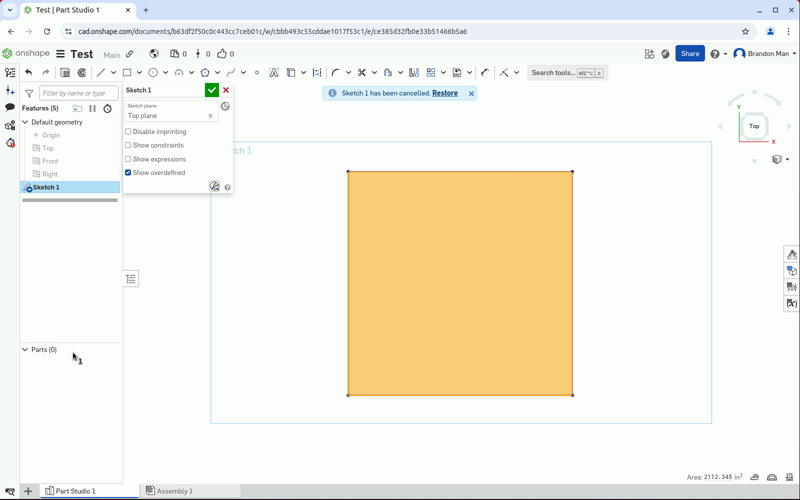
key(shift+e)
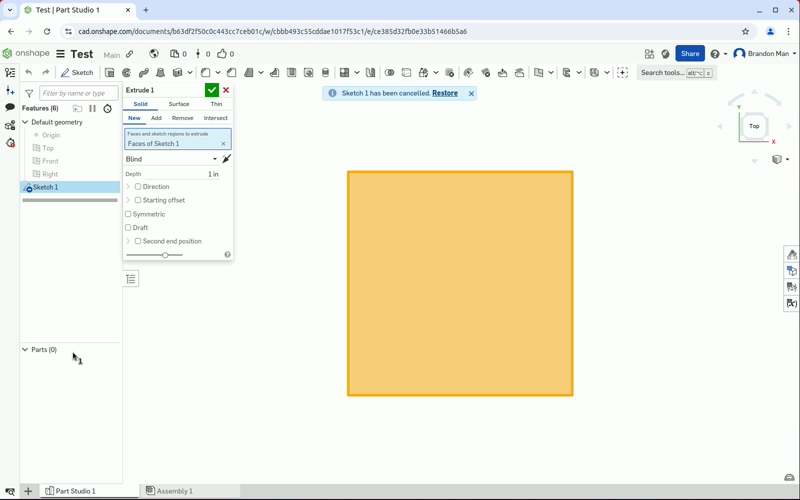
mouse_move(143, 106)
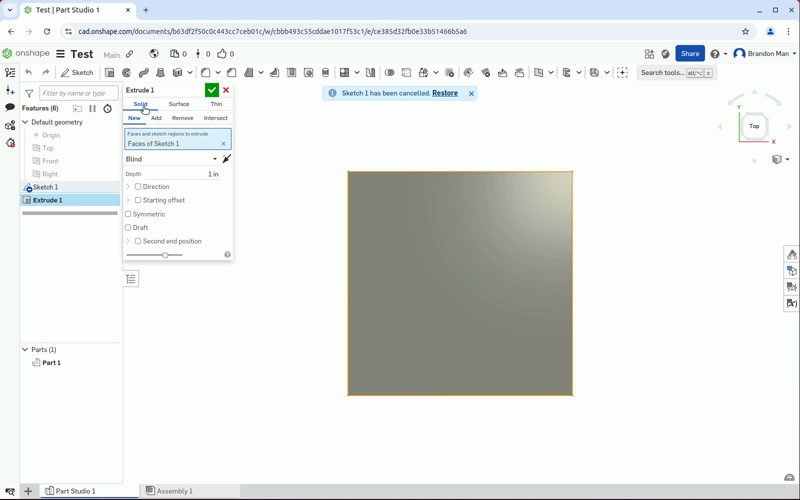
click(143, 106)
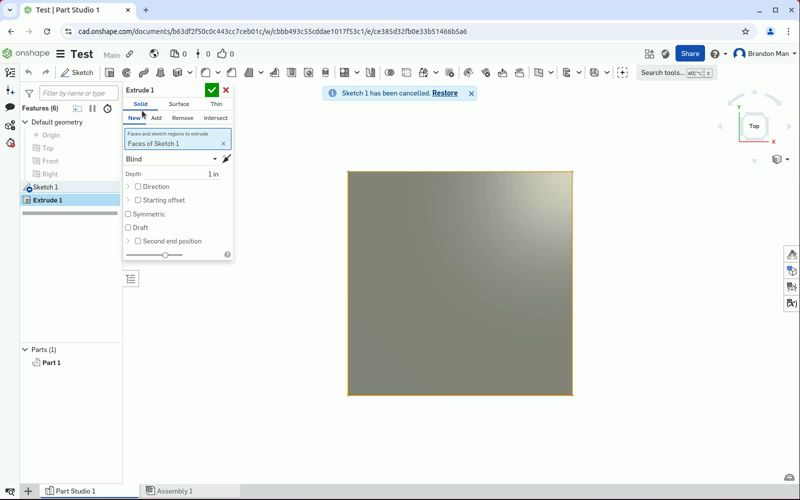
mouse_move(137, 120)
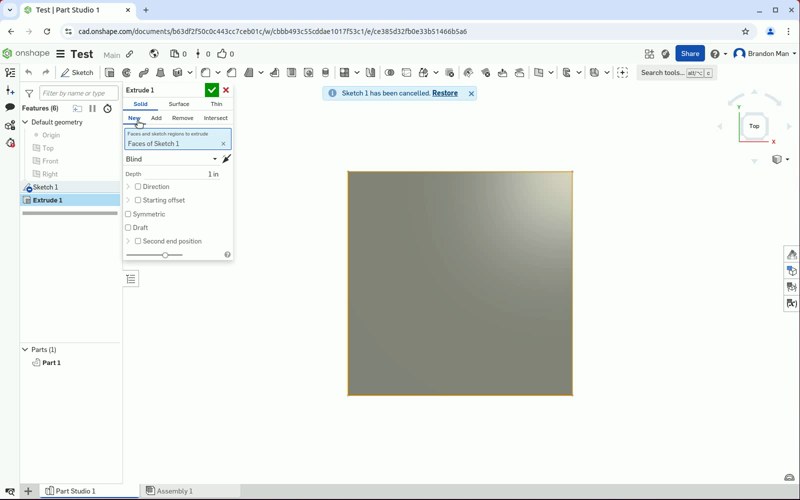
click(137, 120)
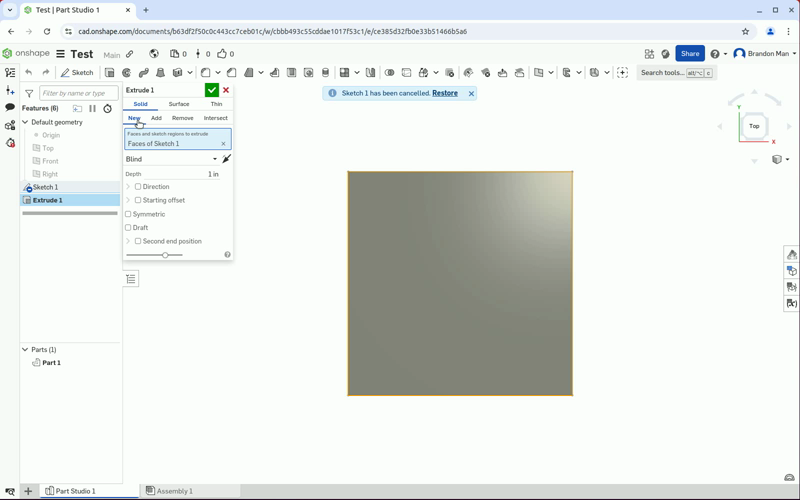
key(tab, 4)
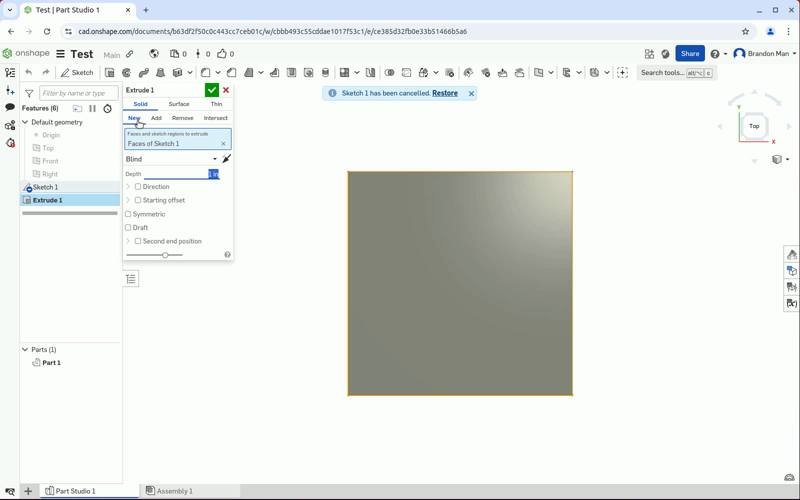
text(3.129)
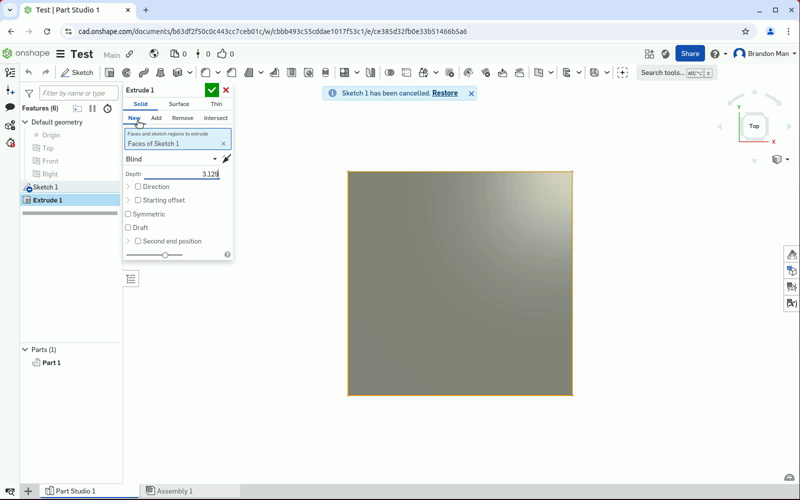
key(enter)
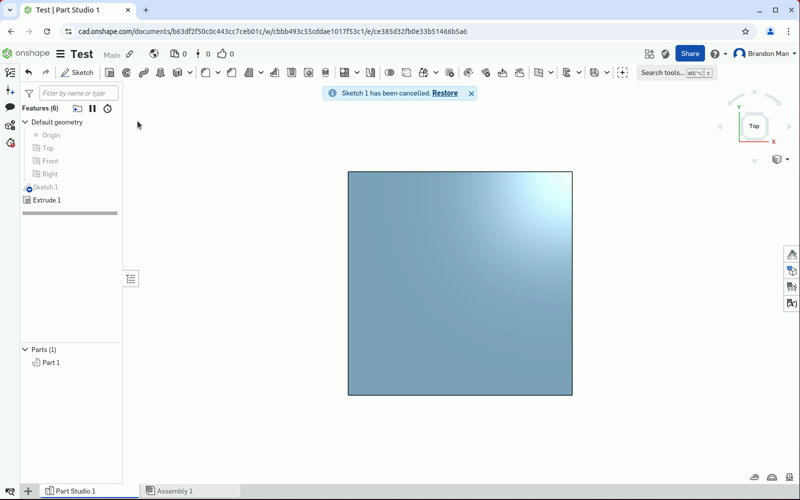
key(shift+h)
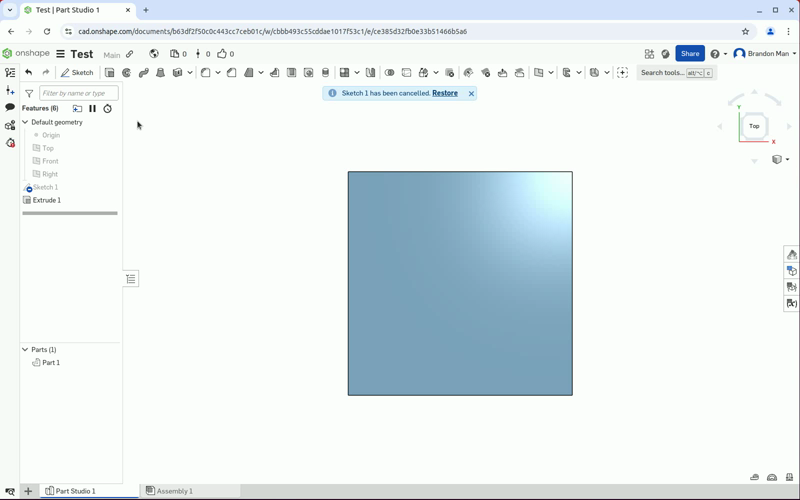
key(shift+h)
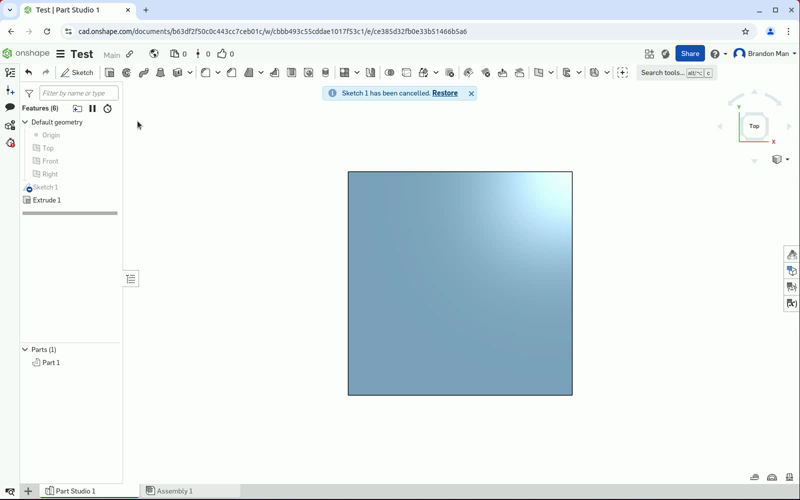
mouse_move(73, 189)
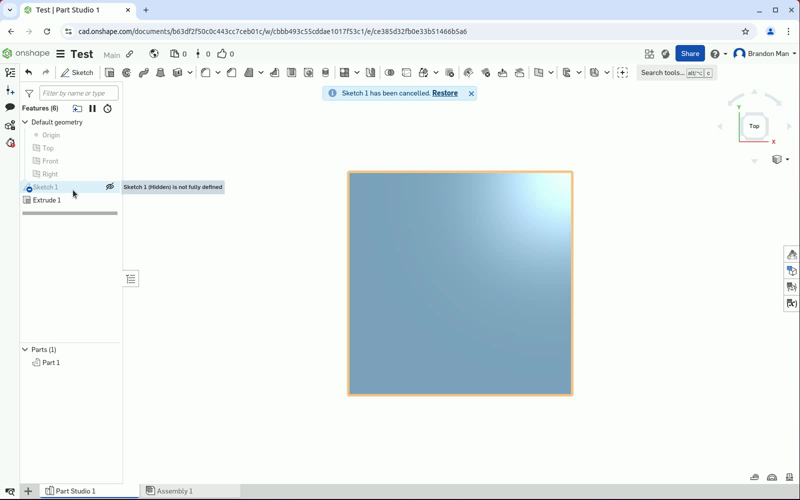
click(73, 189)
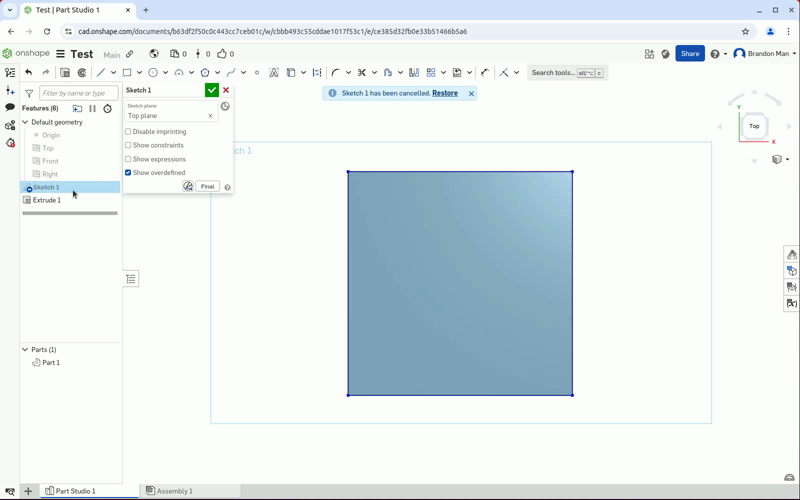
mouse_move(229, 92)
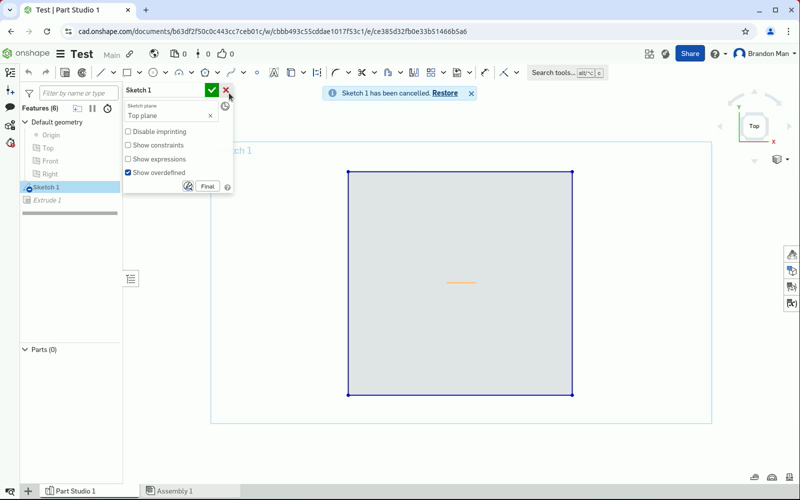
click(229, 92)
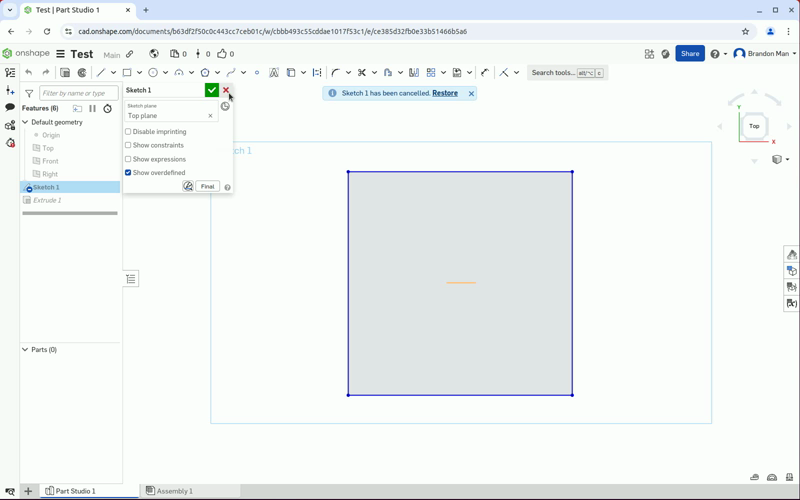
key(shift+s)
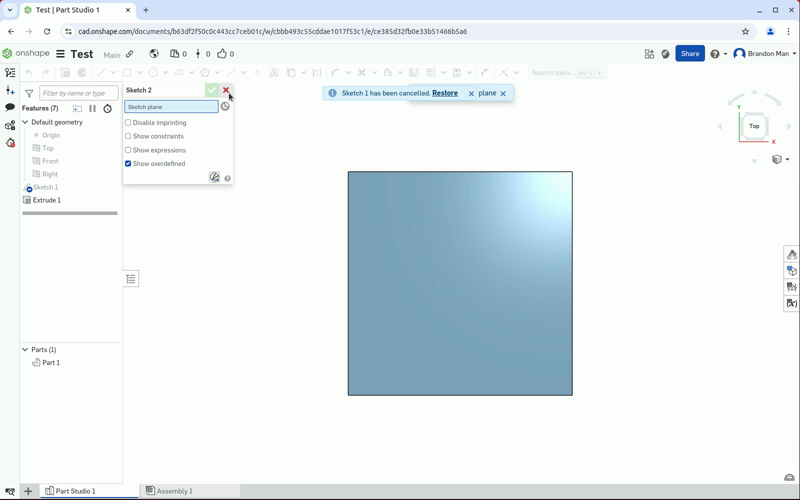
mouse_move(73, 150)
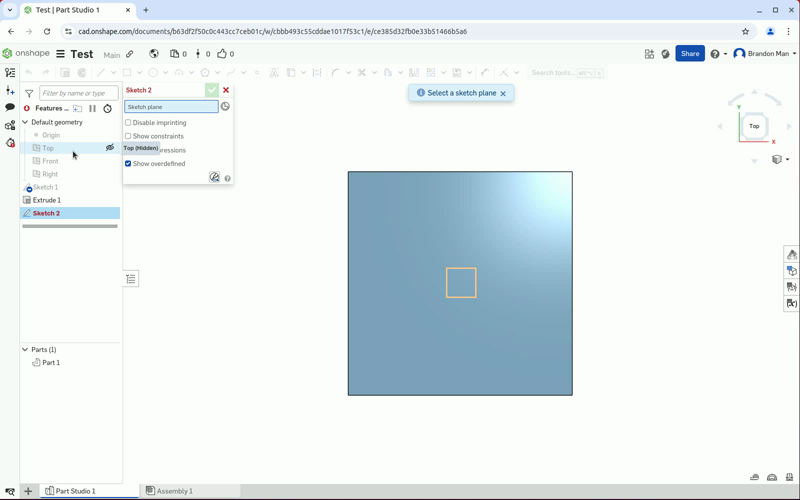
click(73, 150)
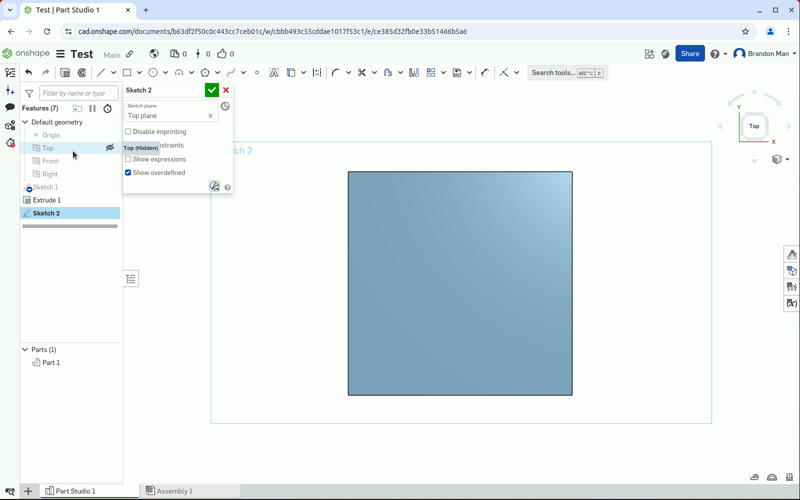
mouse_move(73, 352)
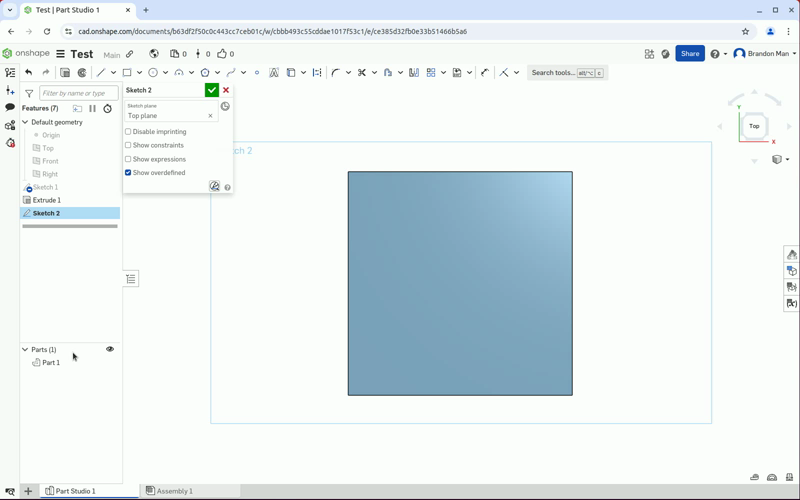
key(y)
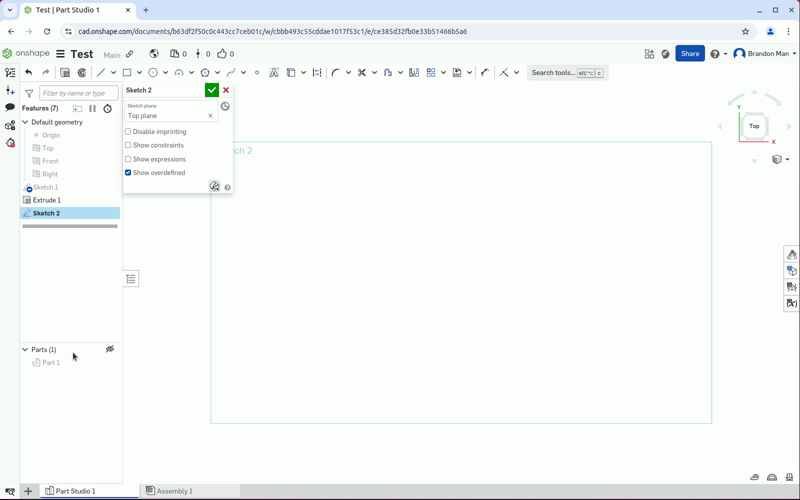
key(c)
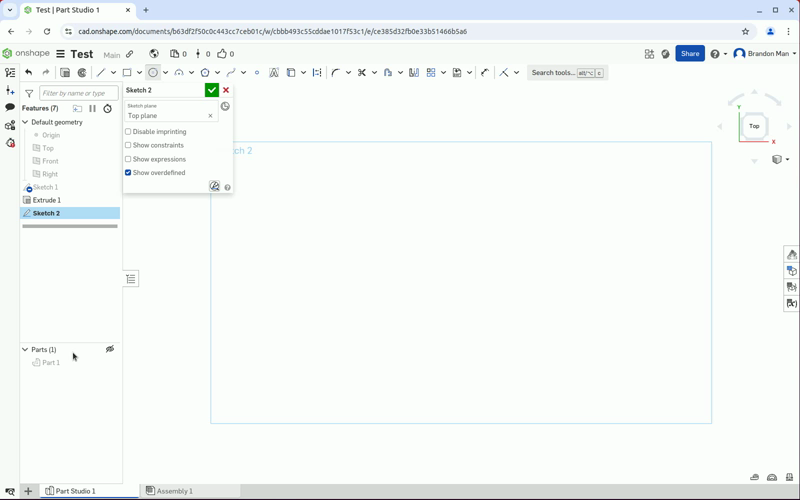
key_down(shift)
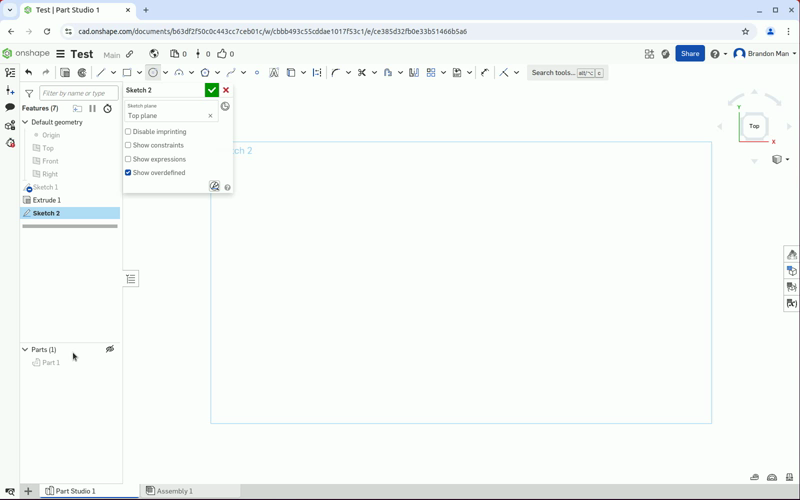
mouse_move(461, 282)
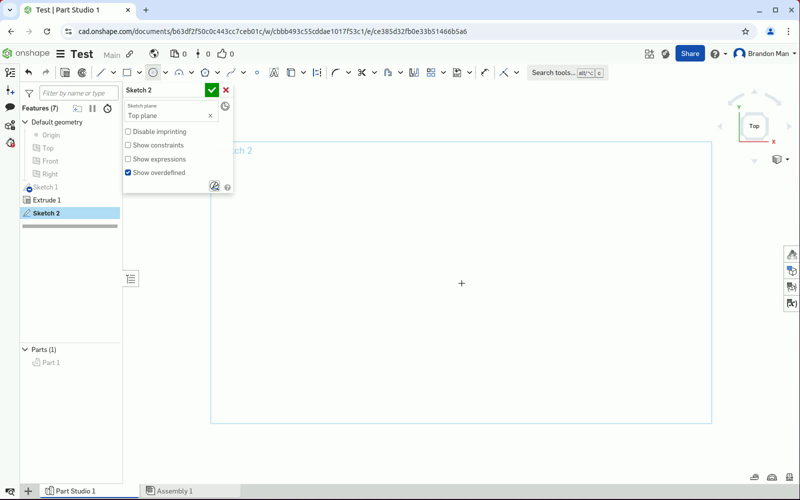
click(461, 282)
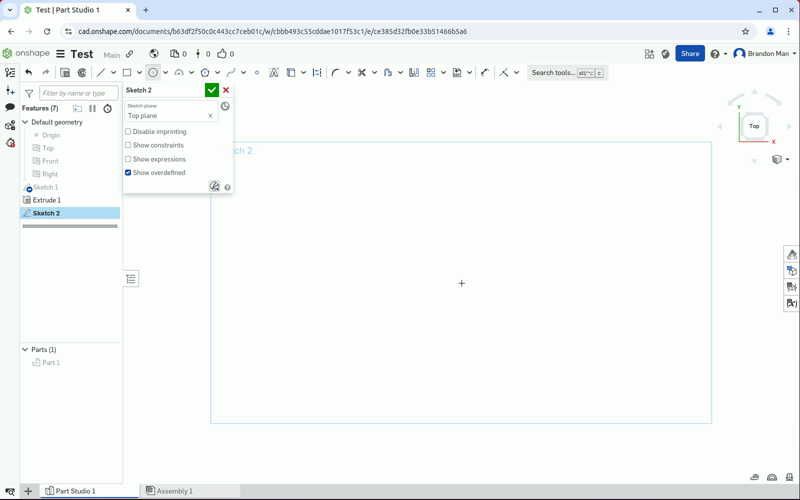
key_up(shift)
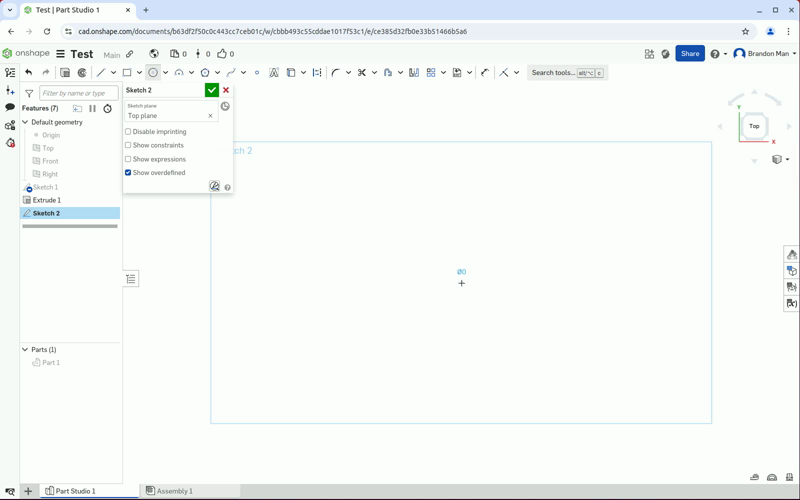
mouse_move(551, 282)
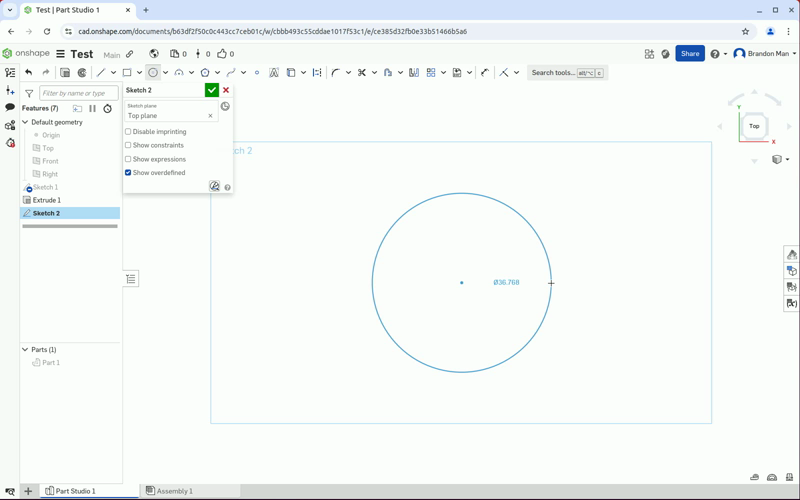
click(551, 282)
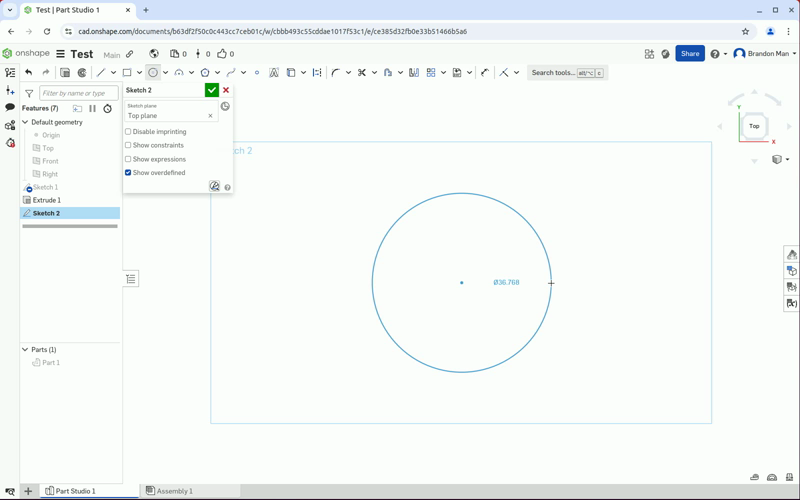
key(esc)
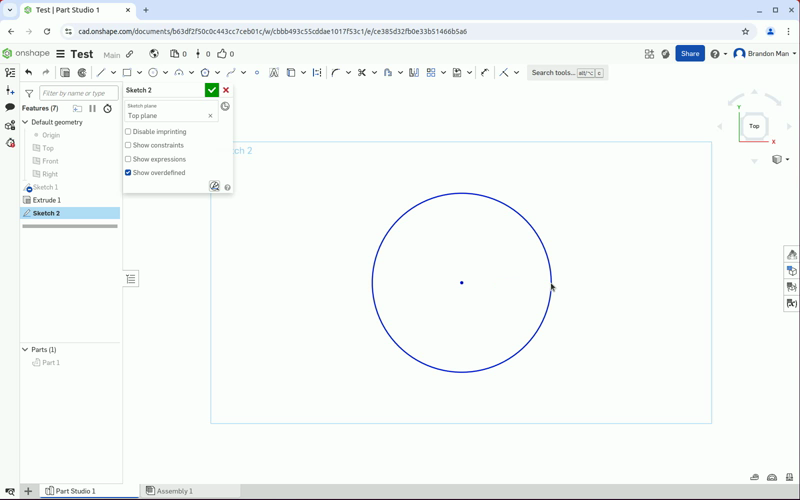
key(c)
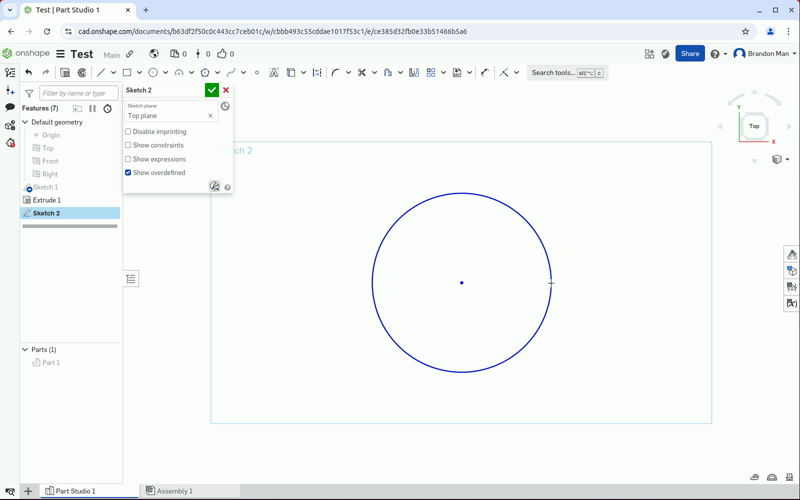
key_down(shift)
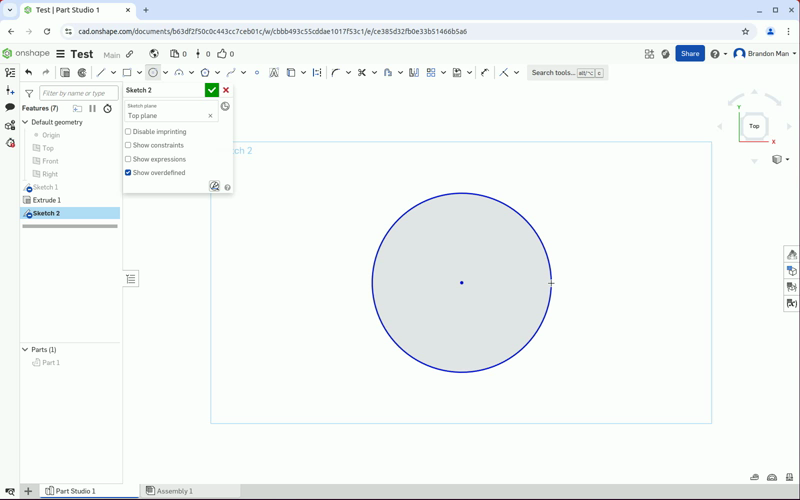
mouse_move(461, 282)
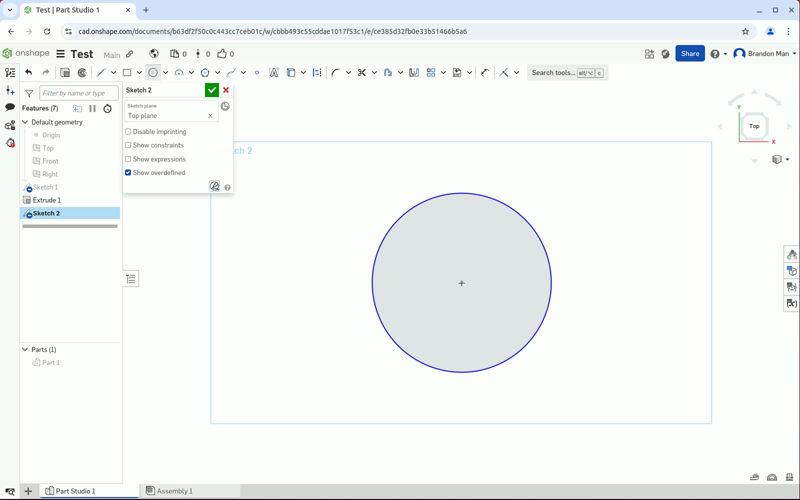
click(461, 282)
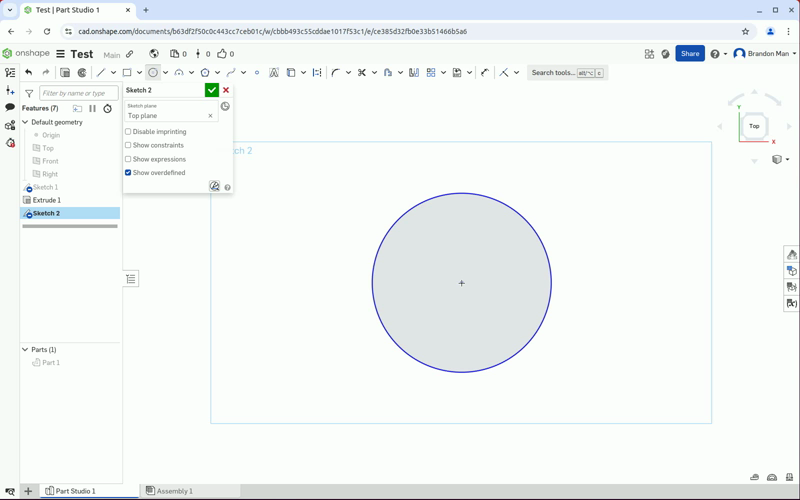
key_up(shift)
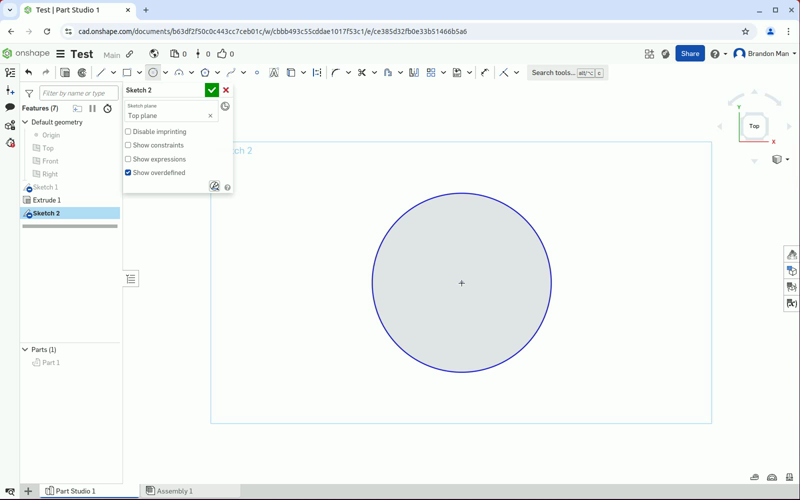
mouse_move(463, 282)
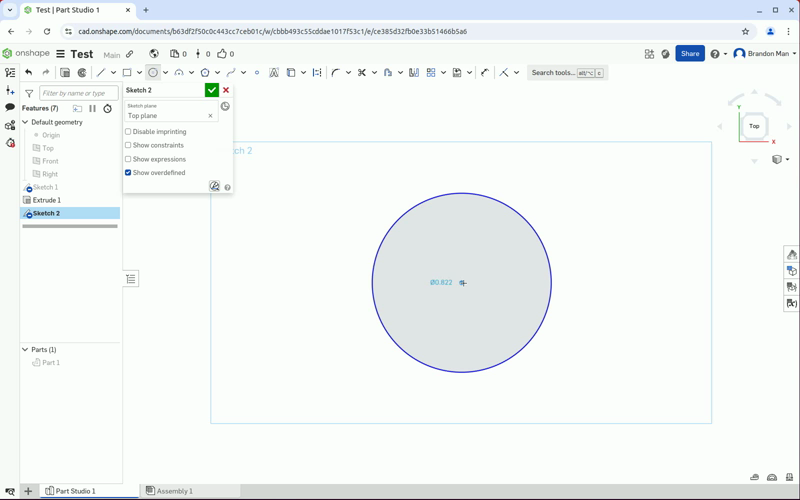
scroll(6)
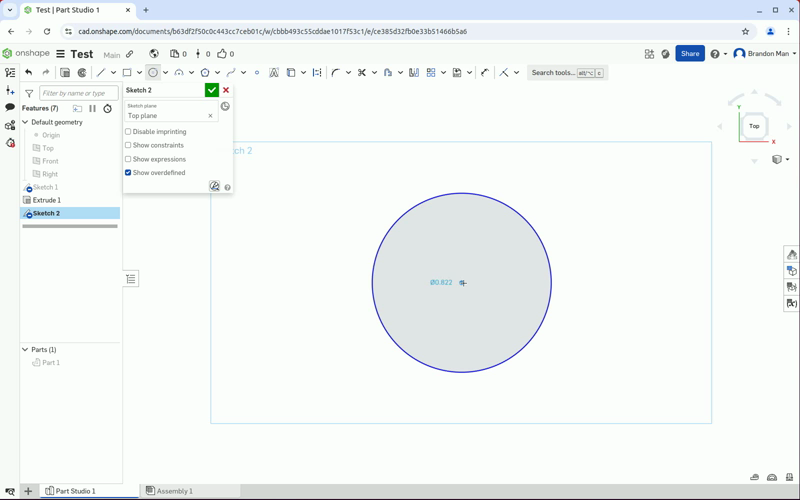
scroll(6)
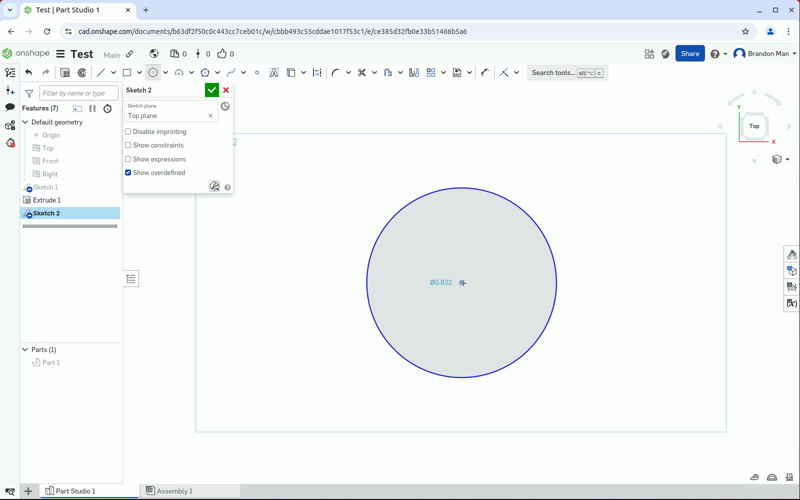
scroll(6)
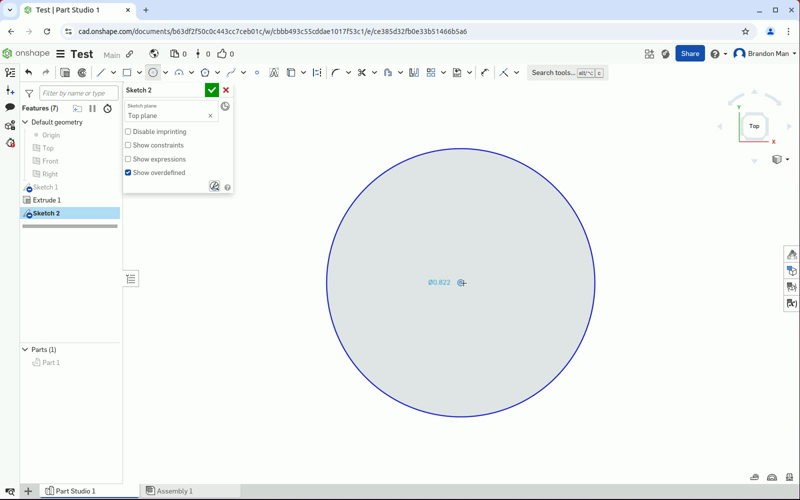
scroll(6)
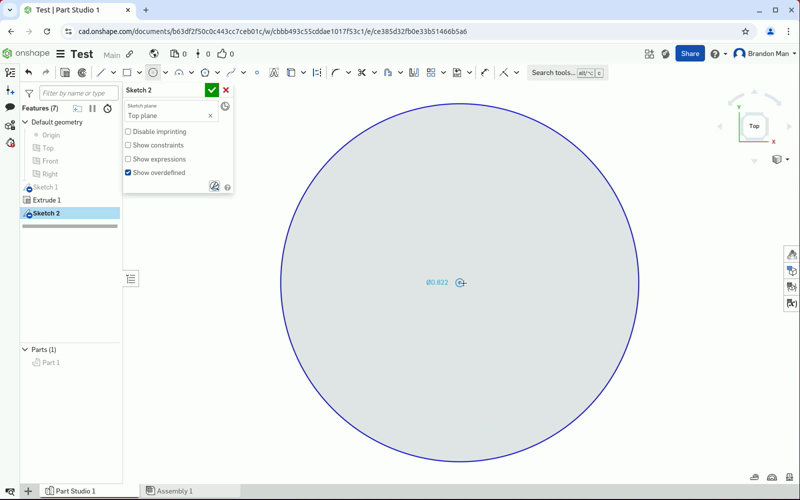
scroll(6)
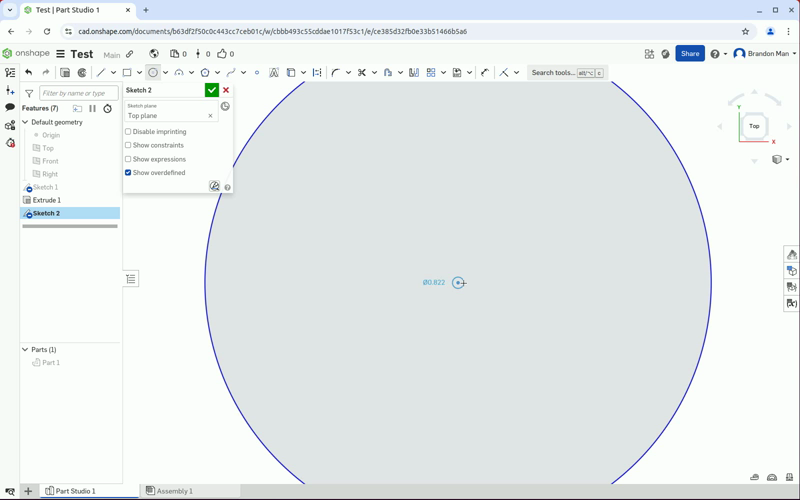
scroll(6)
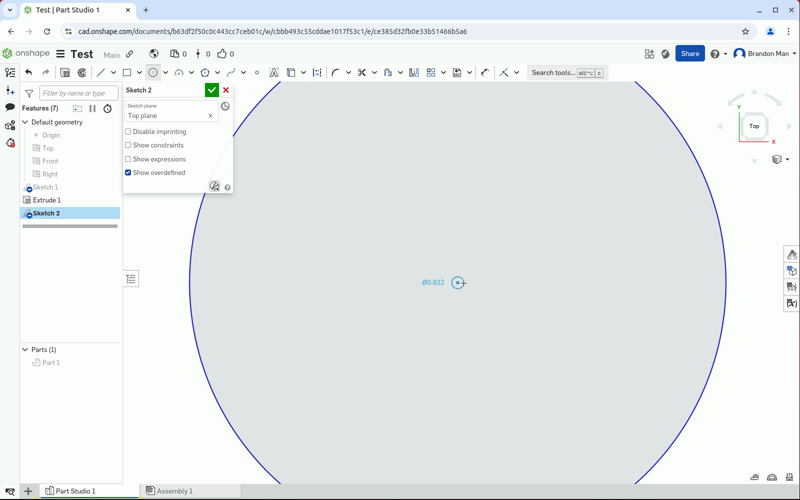
scroll(6)
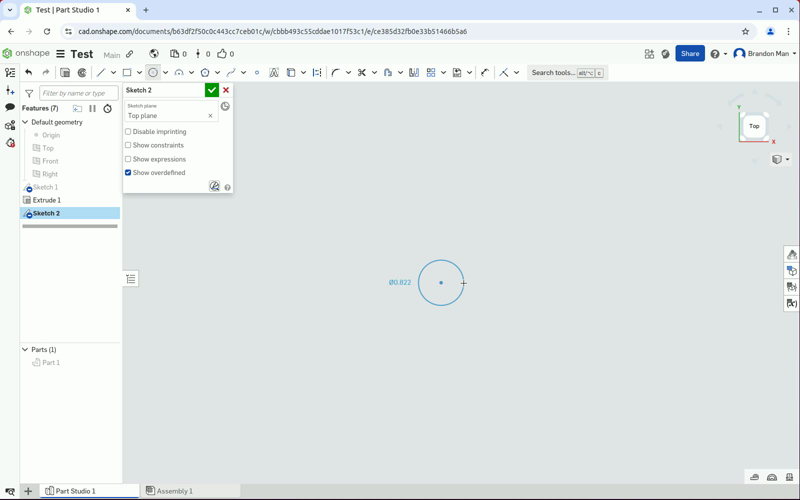
click(463, 282)
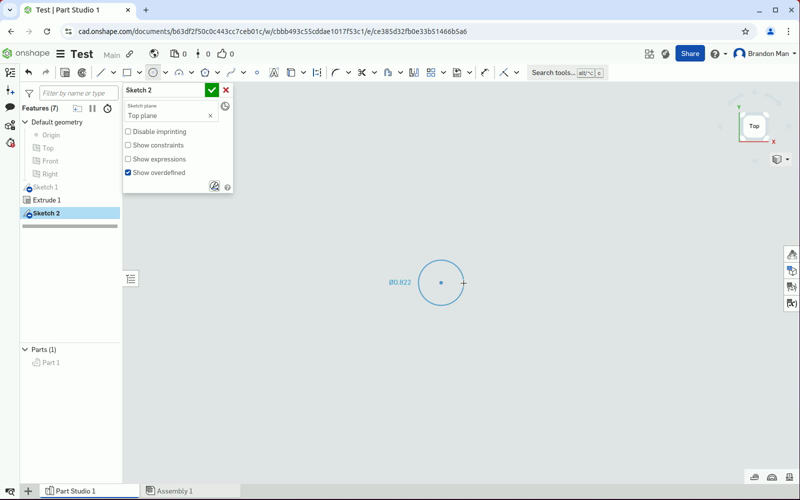
scroll(-6)
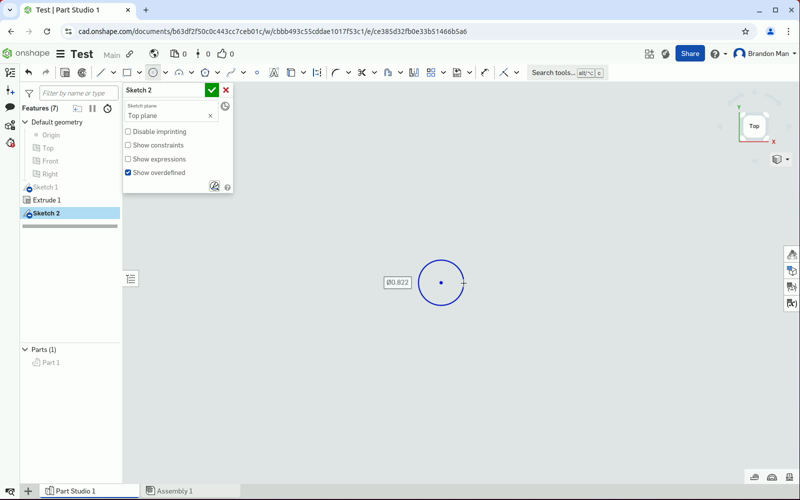
scroll(-6)
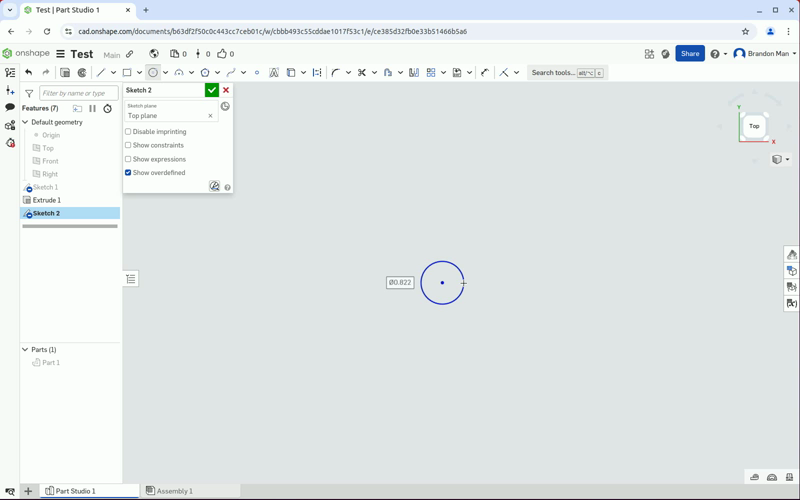
scroll(-6)
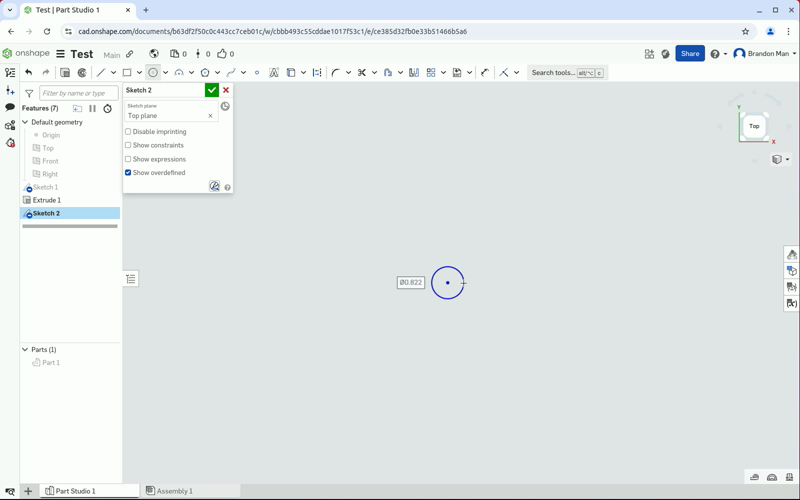
scroll(-6)
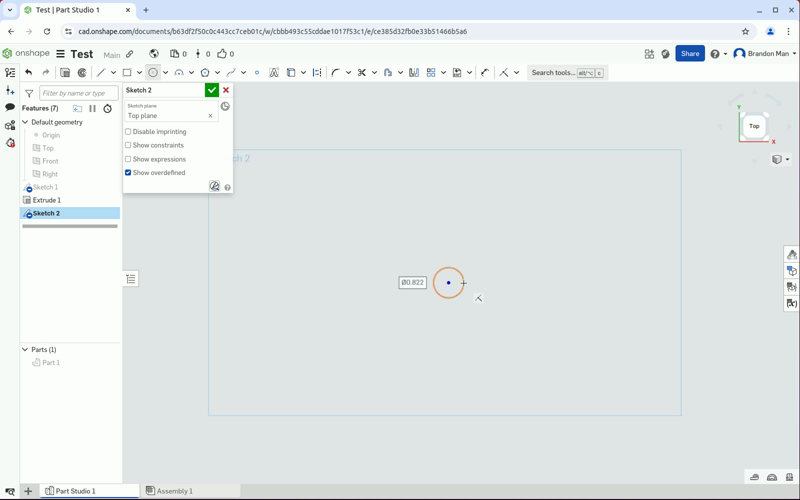
scroll(-6)
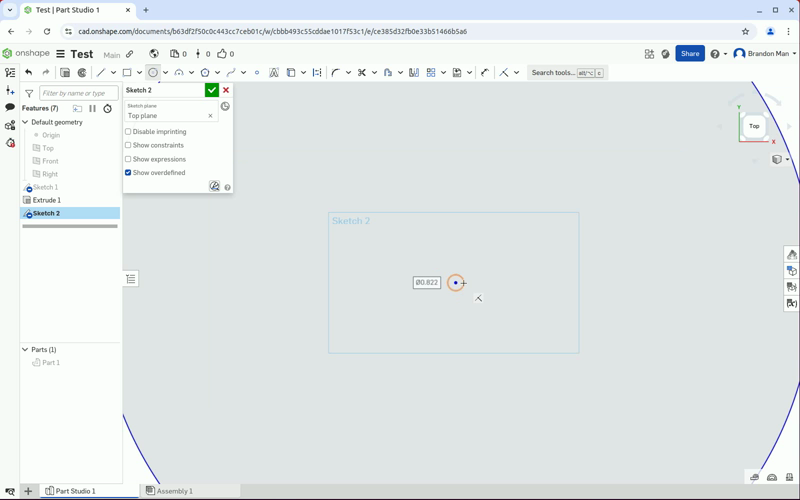
scroll(-6)
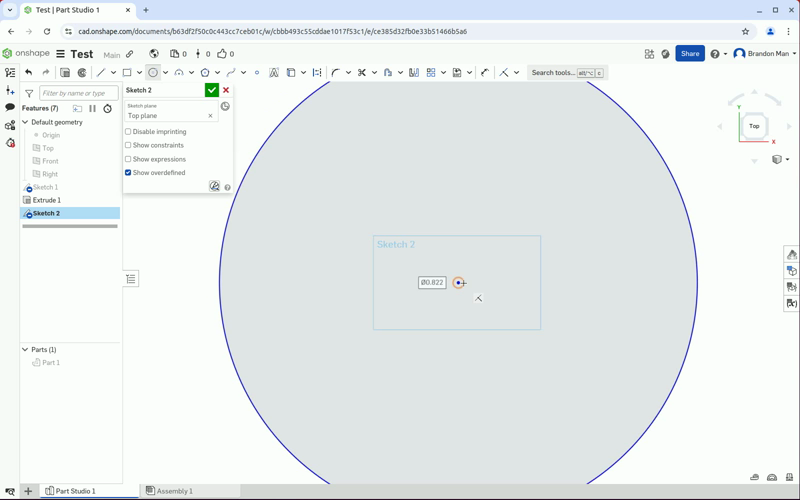
scroll(-6)
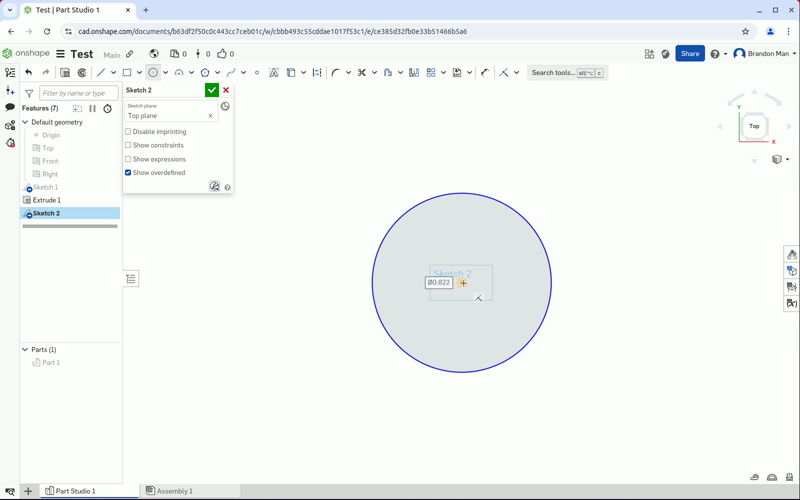
key(esc)
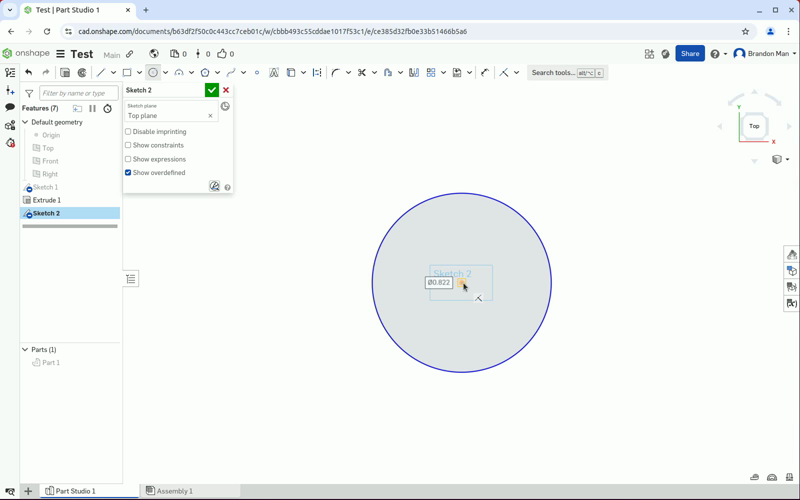
mouse_move(422, 322)
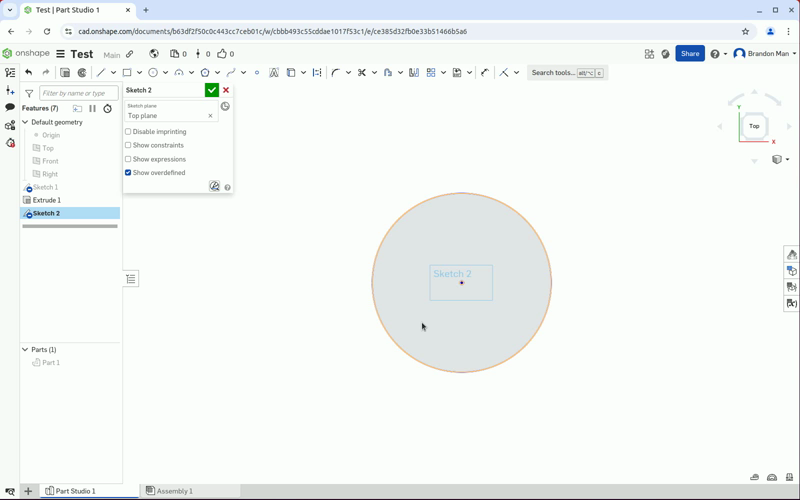
click(422, 322)
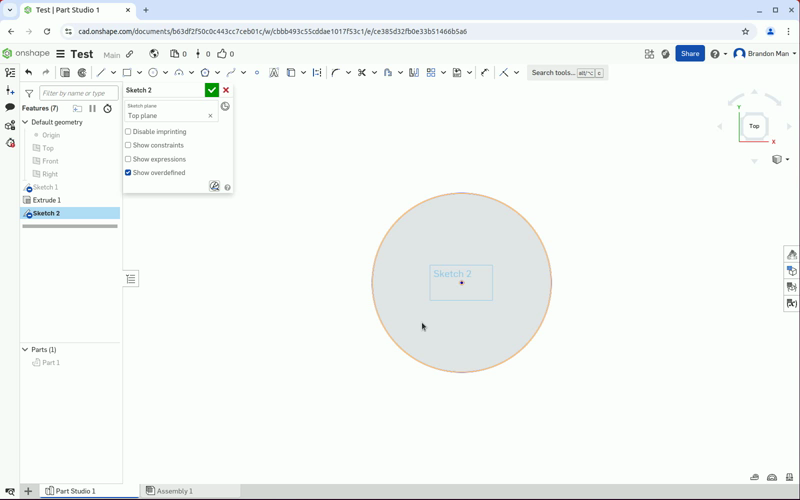
mouse_move(73, 352)
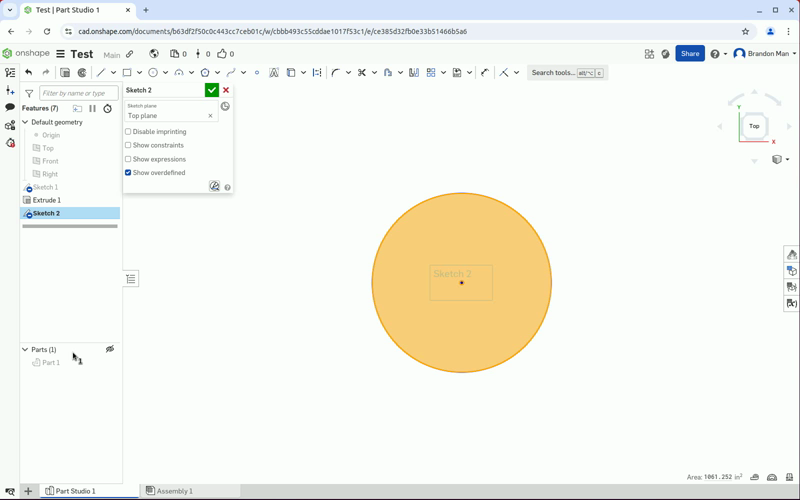
key(shift+y)
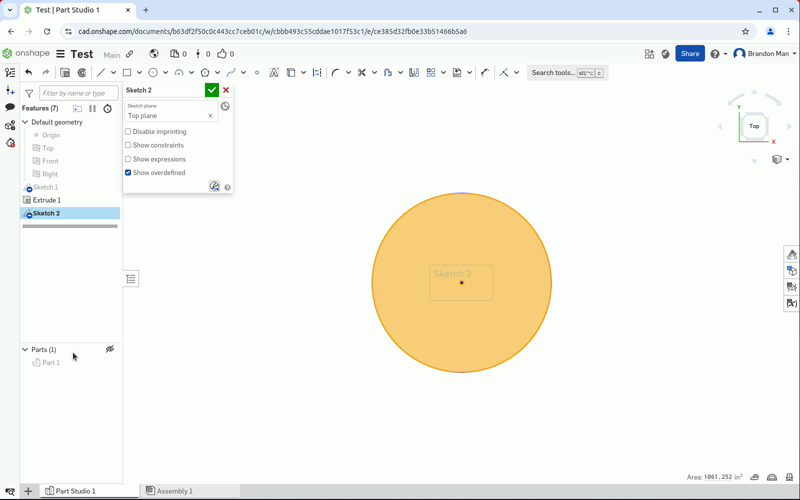
key(shift+e)
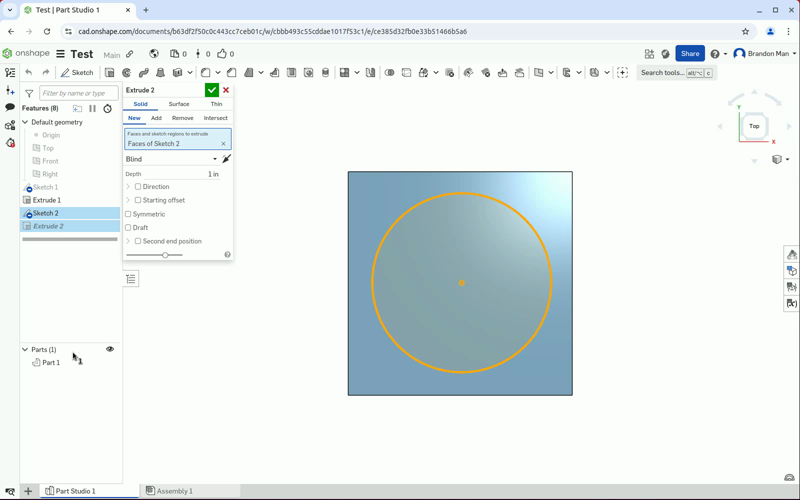
mouse_move(143, 106)
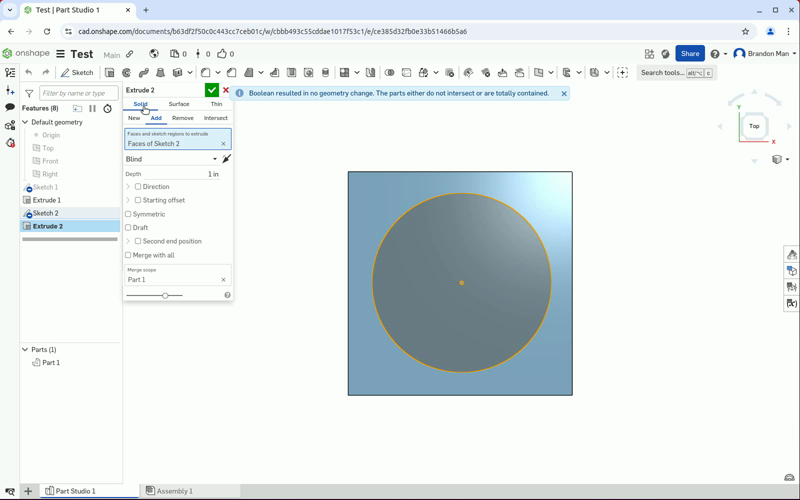
click(143, 106)
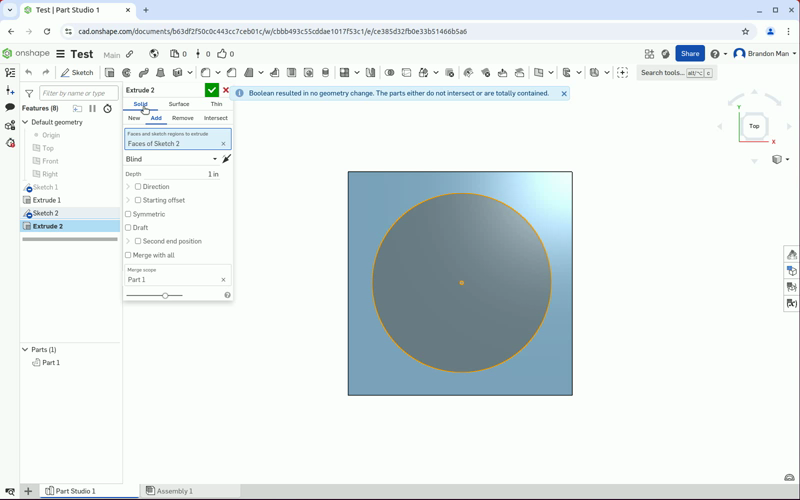
mouse_move(137, 120)
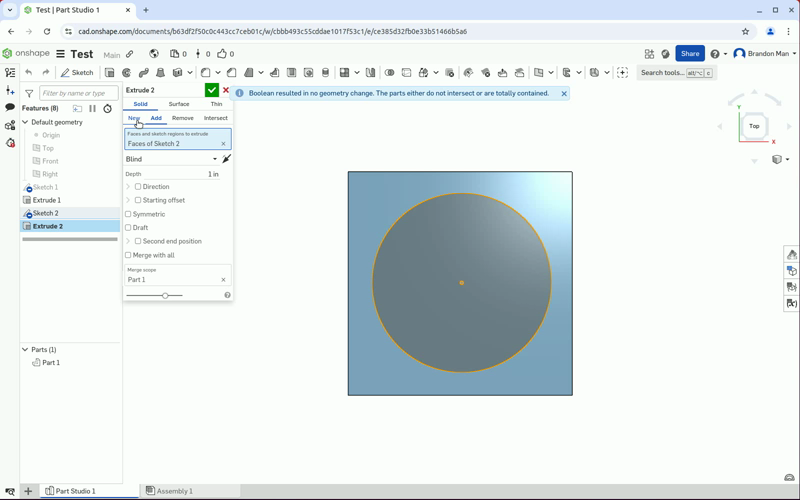
click(137, 120)
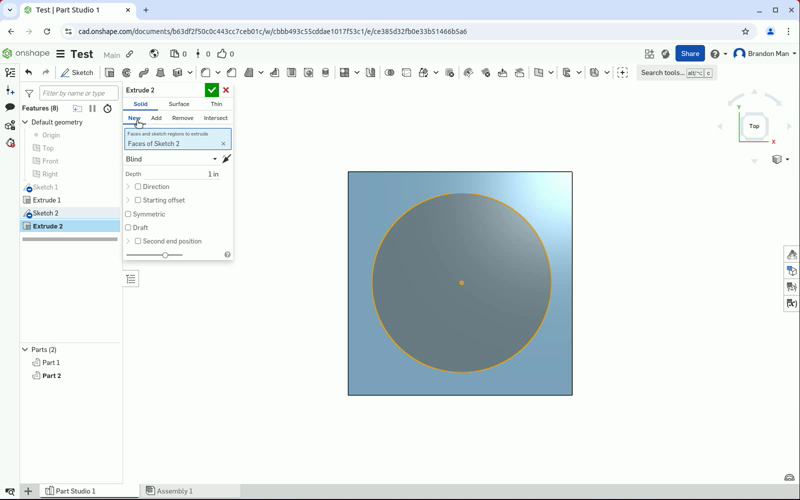
key(tab, 4)
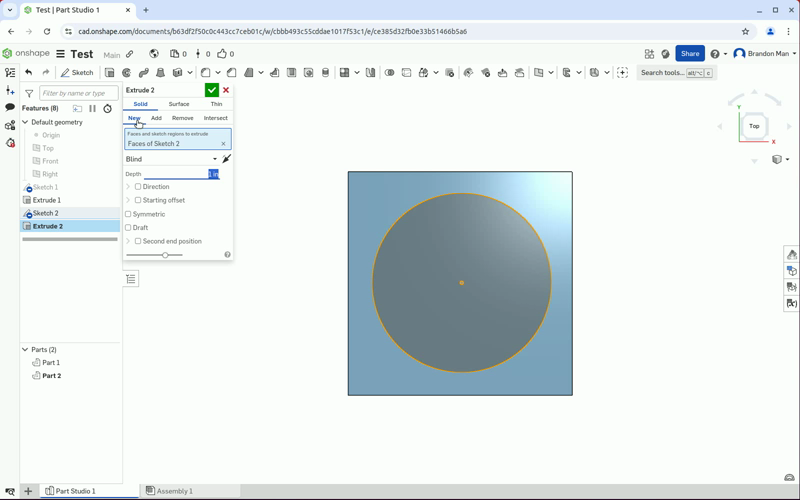
text(0.481)
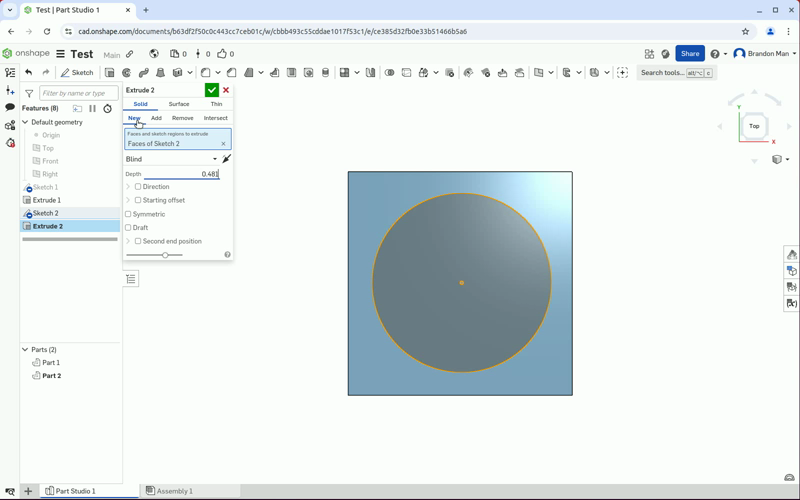
key(enter)
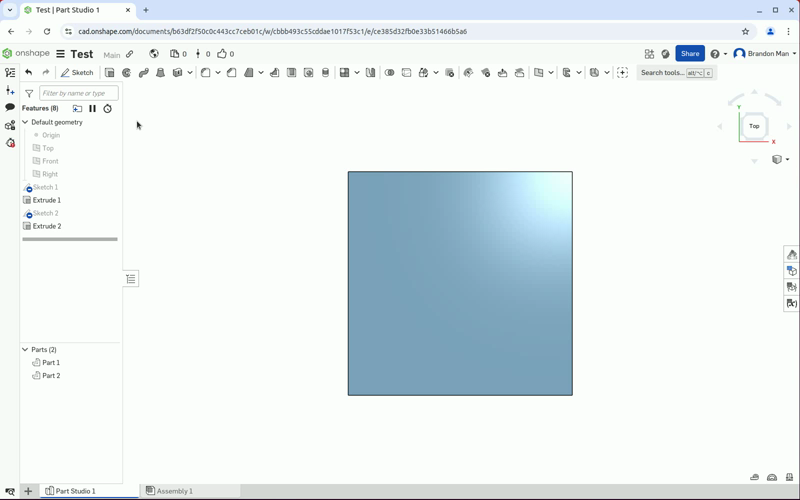
key(shift+h)
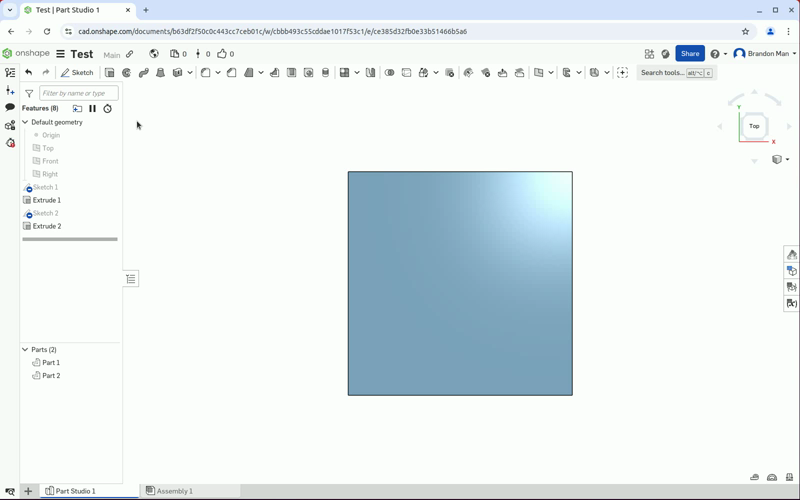
key(shift+h)
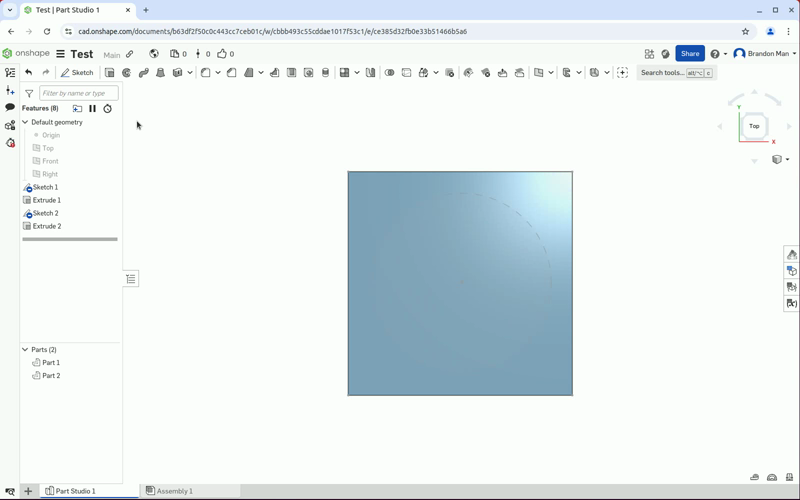
key(shift+7)
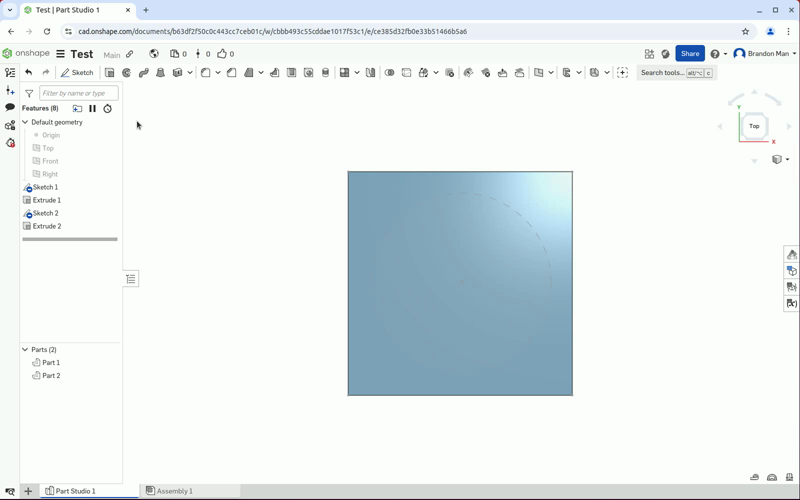
key(up, 3)
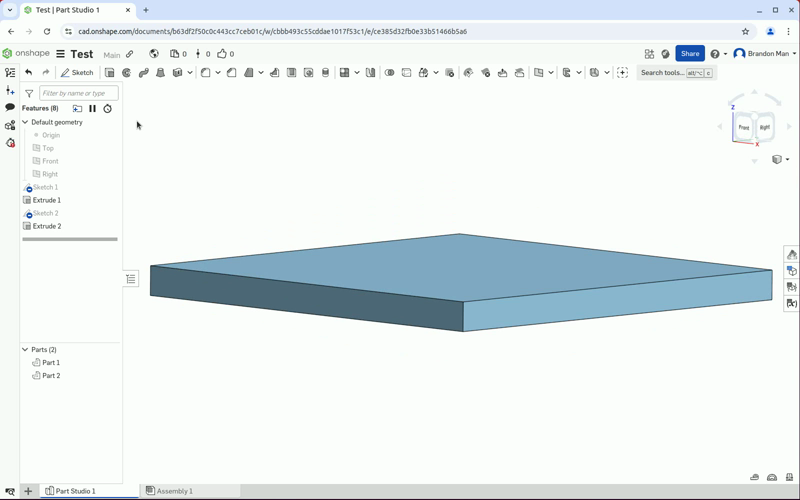
key(left, 3)
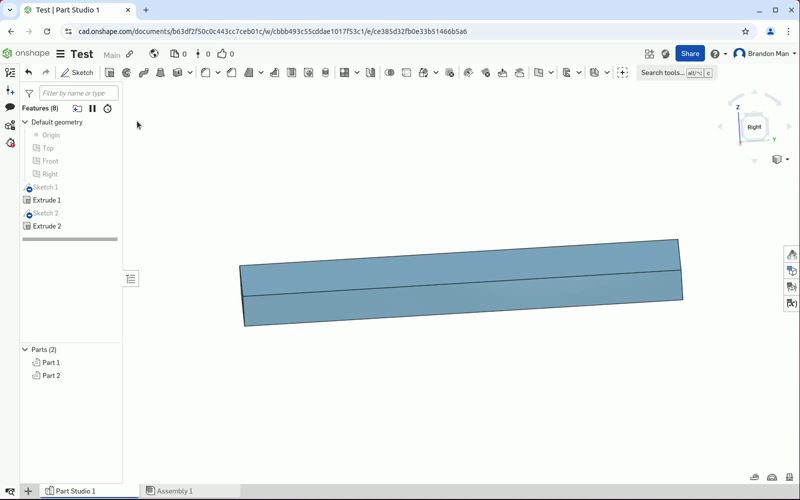
key(right, 3)
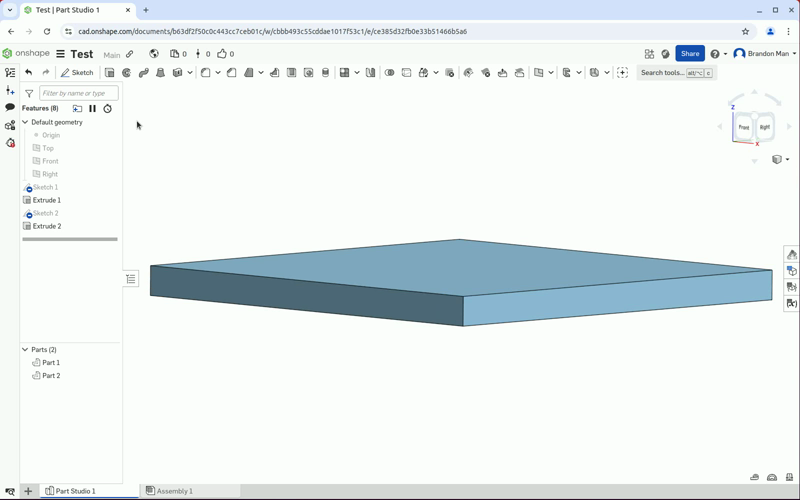
key(down, 3)
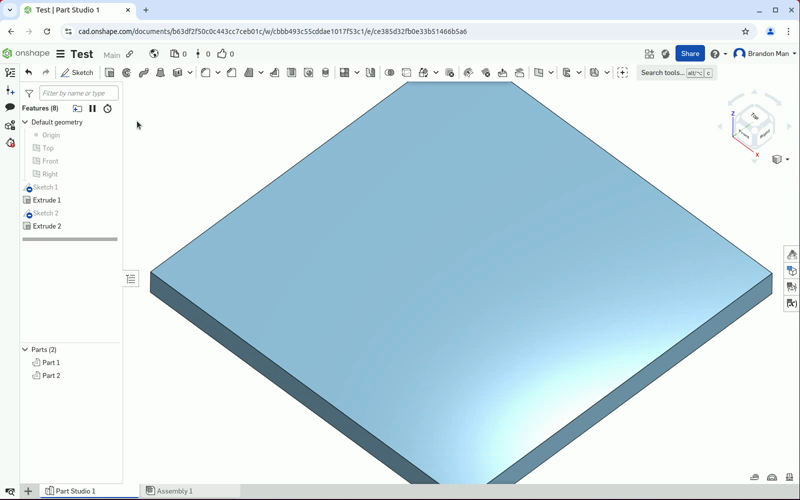
mouse_move(73, 189)
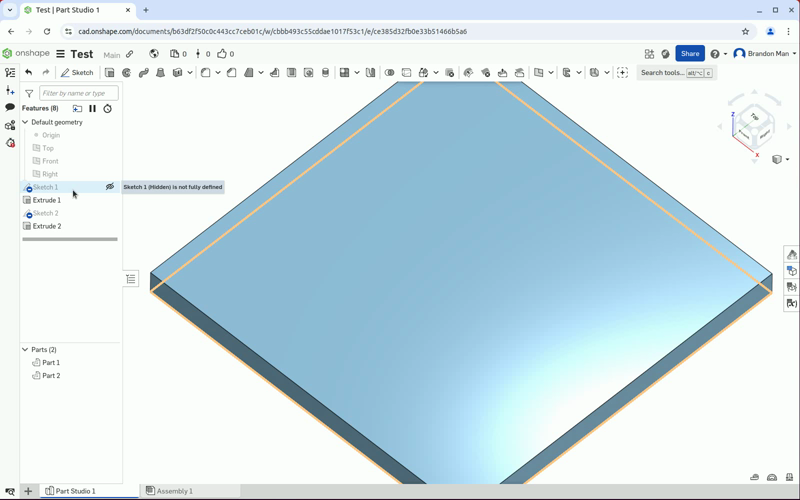
click(73, 189)